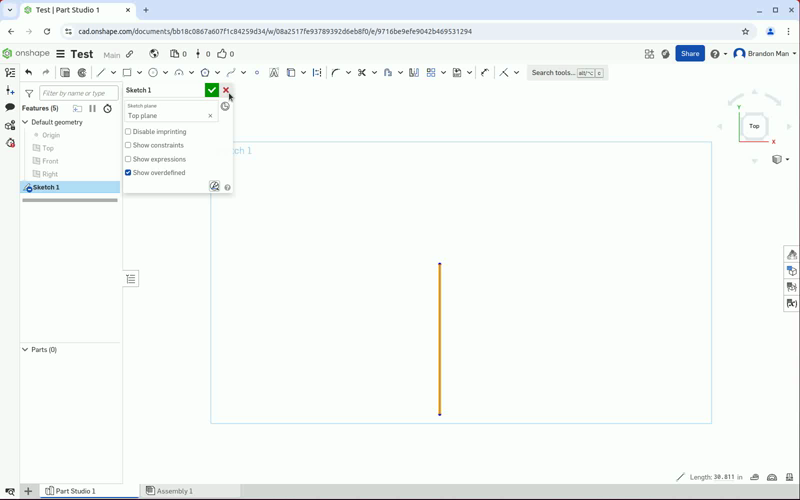
key(shift+h)
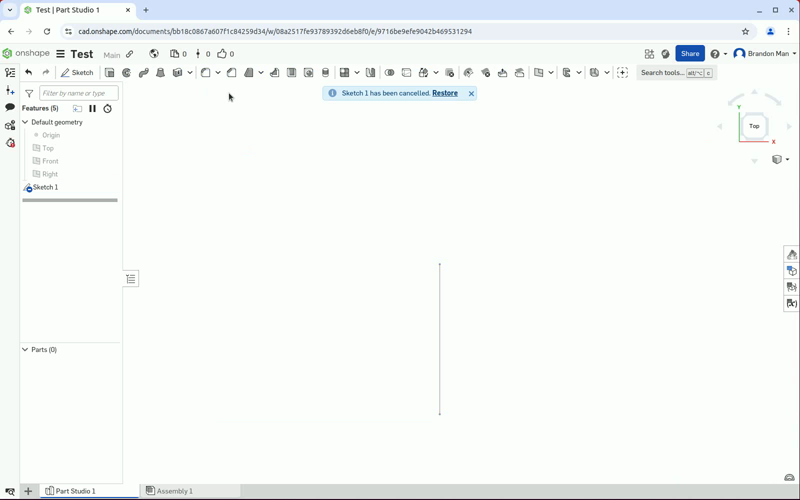
key(shift+s)
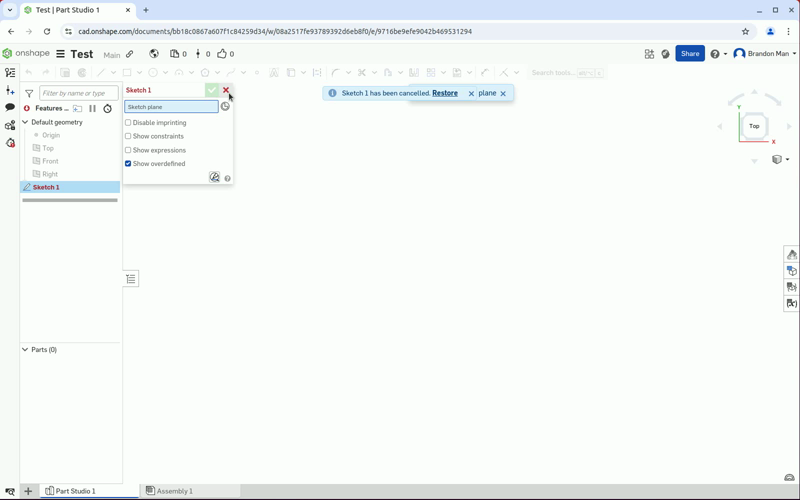
mouse_move(73, 150)
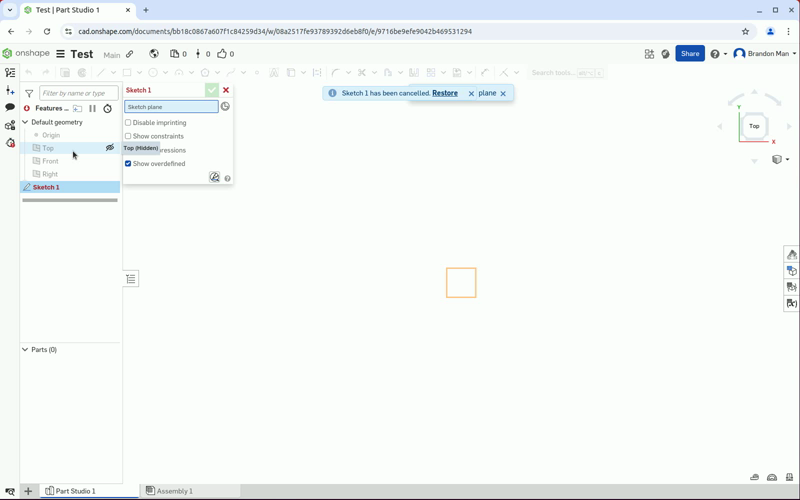
click(73, 150)
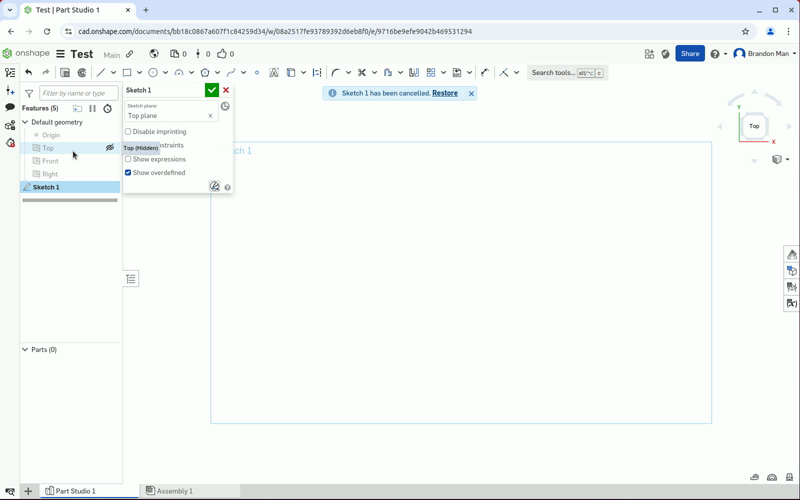
mouse_move(73, 352)
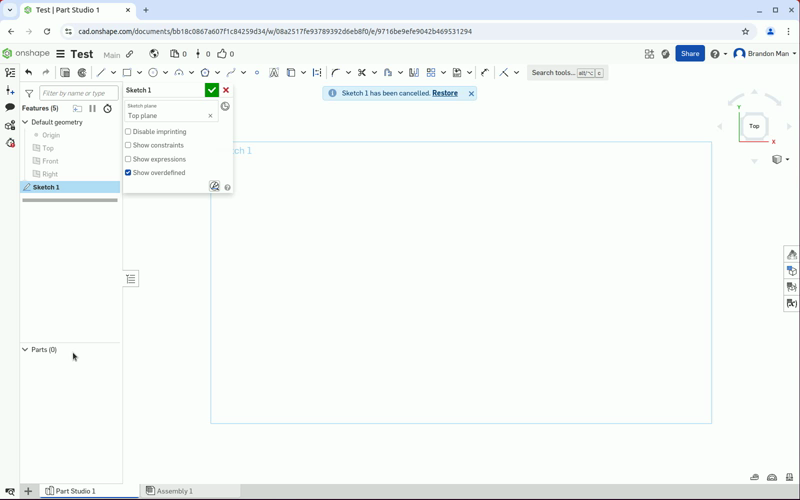
key(y)
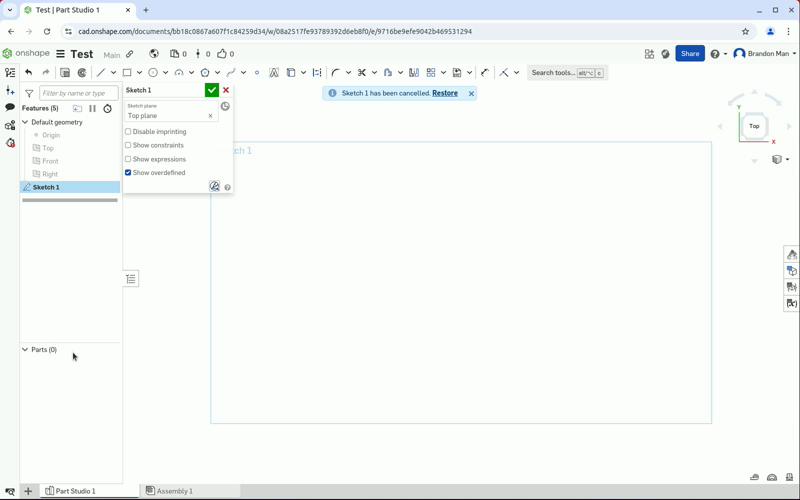
key(l)
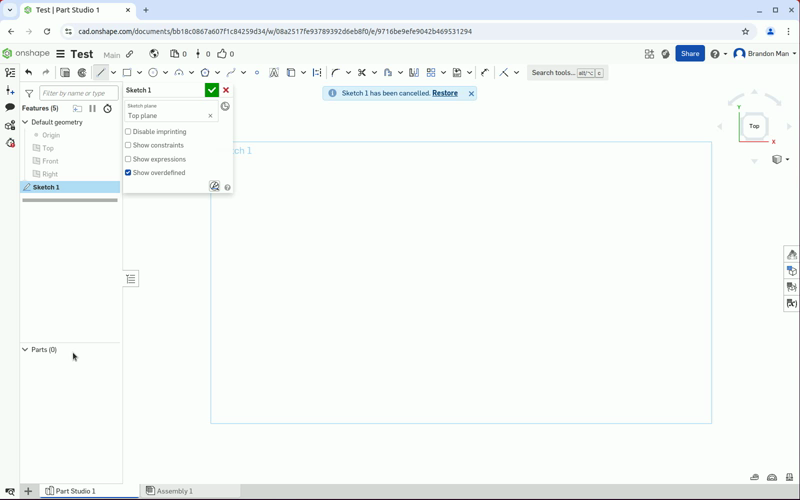
key_down(shift)
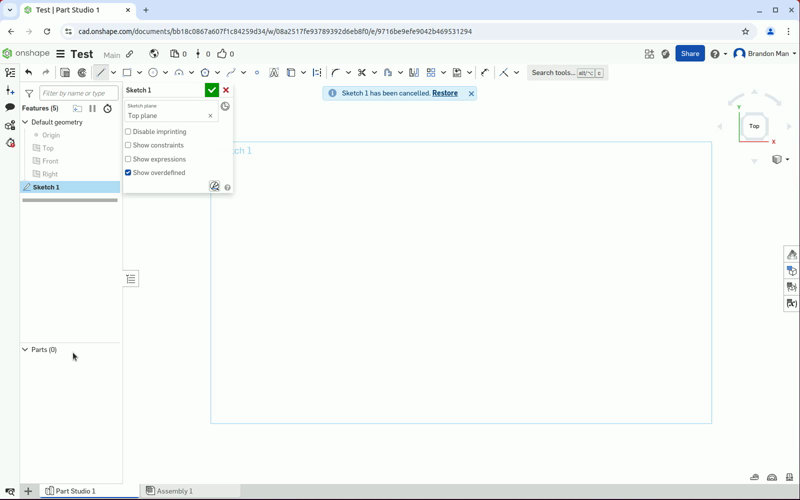
mouse_move(460, 282)
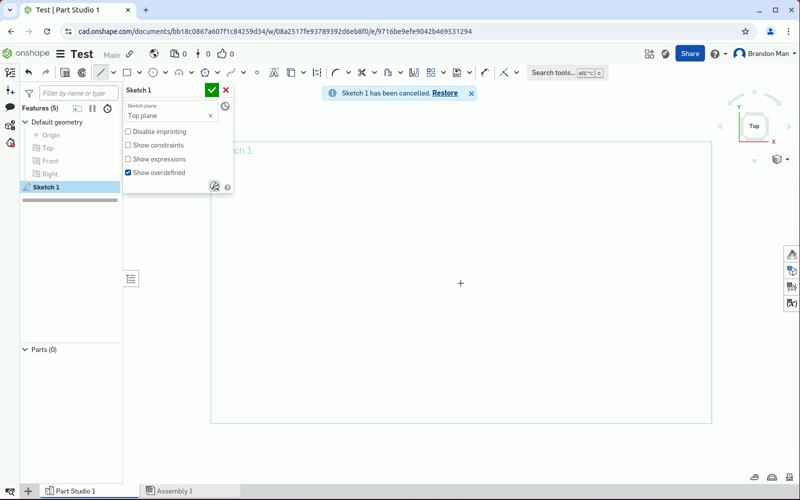
click(460, 282)
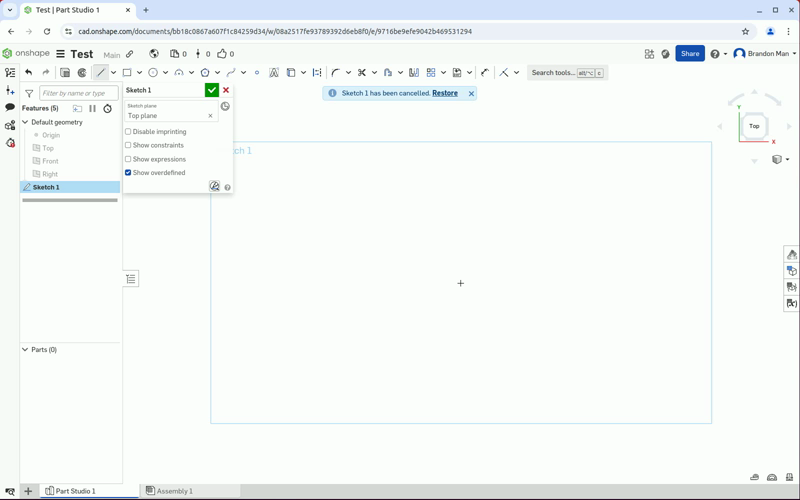
key_up(shift)
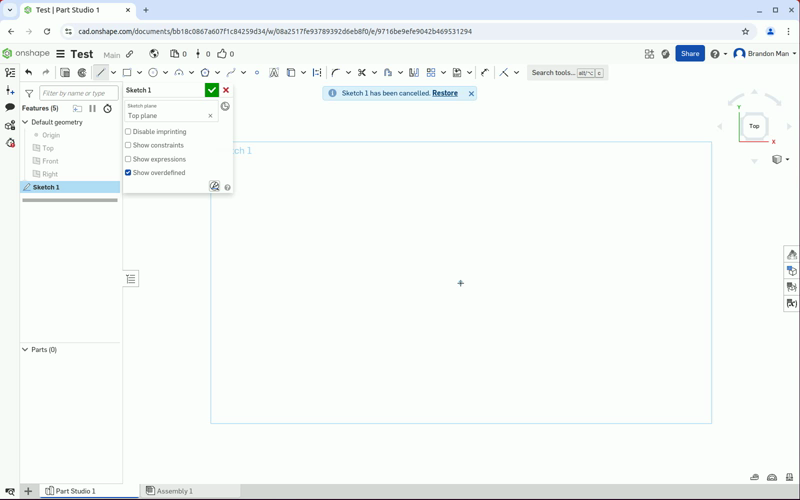
key_down(shift)
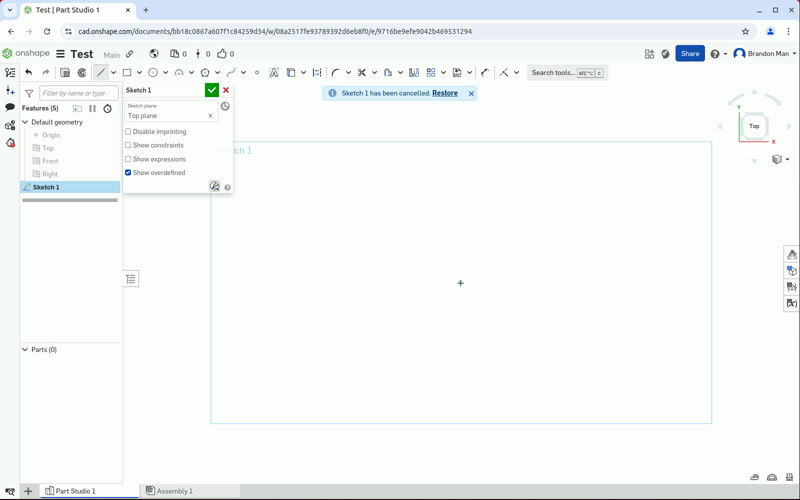
mouse_move(490, 282)
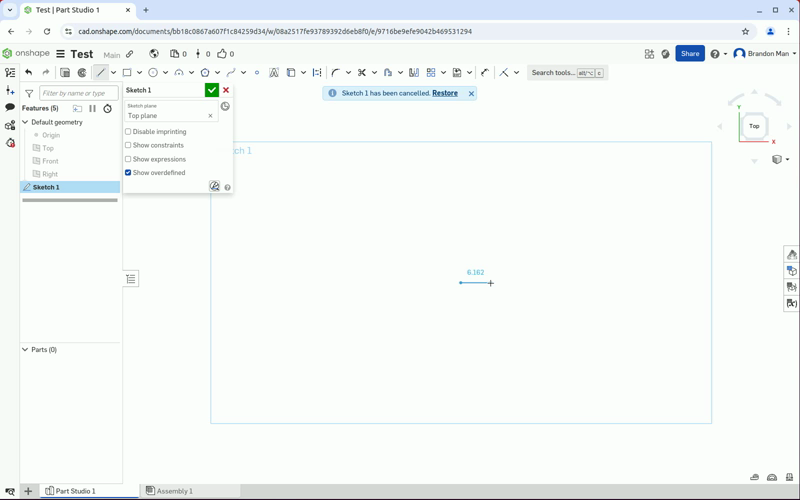
mouse_move(506, 282)
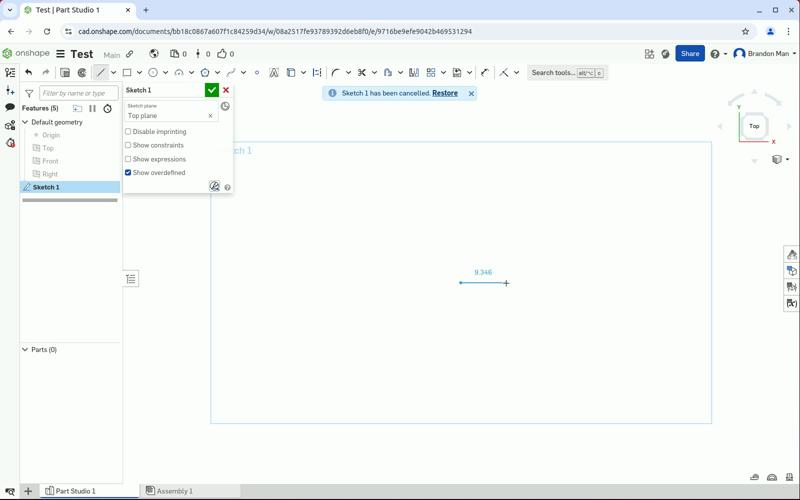
click(506, 282)
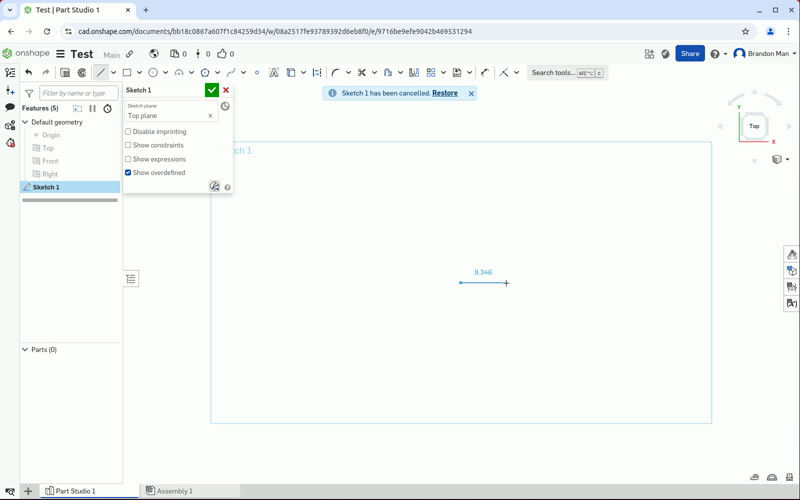
key_up(shift)
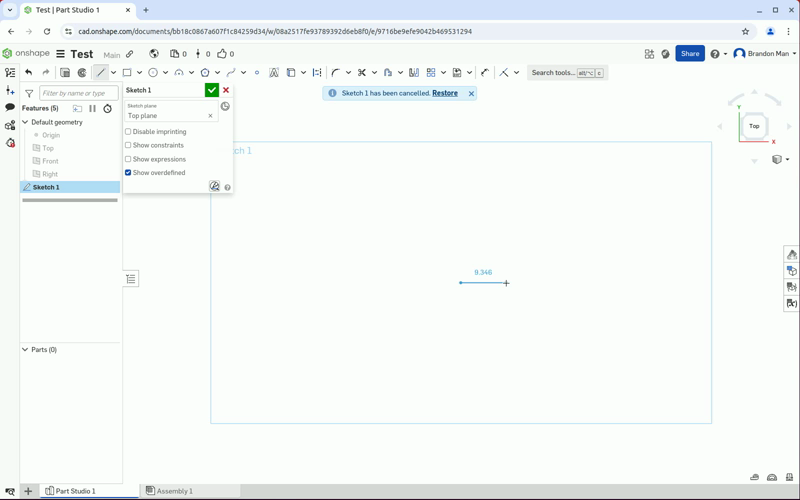
key_down(shift)
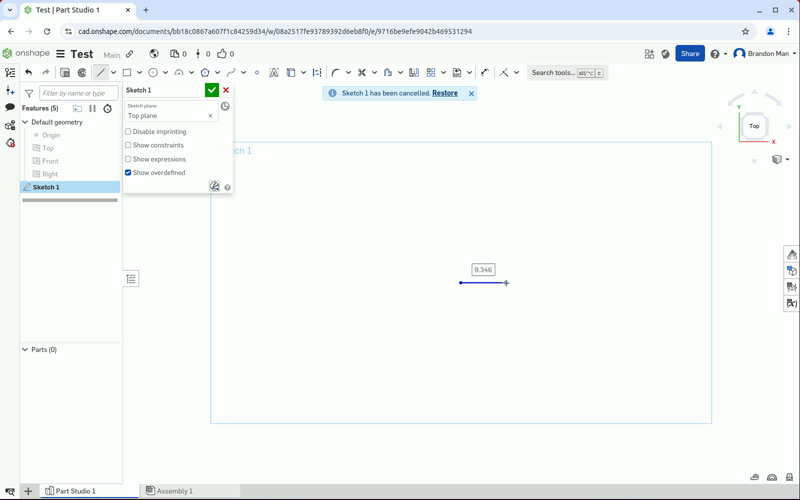
mouse_move(536, 282)
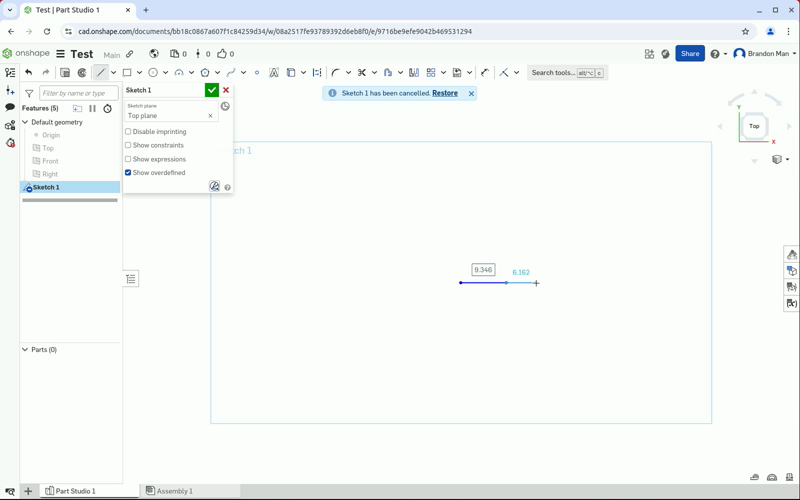
mouse_move(559, 282)
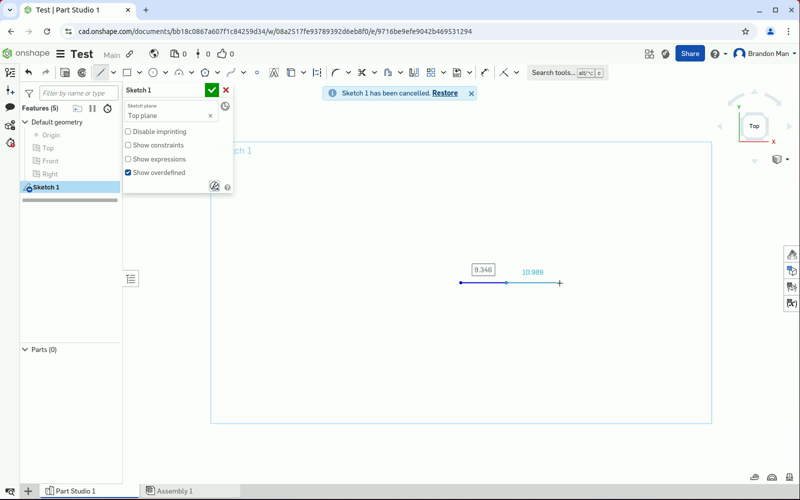
click(559, 282)
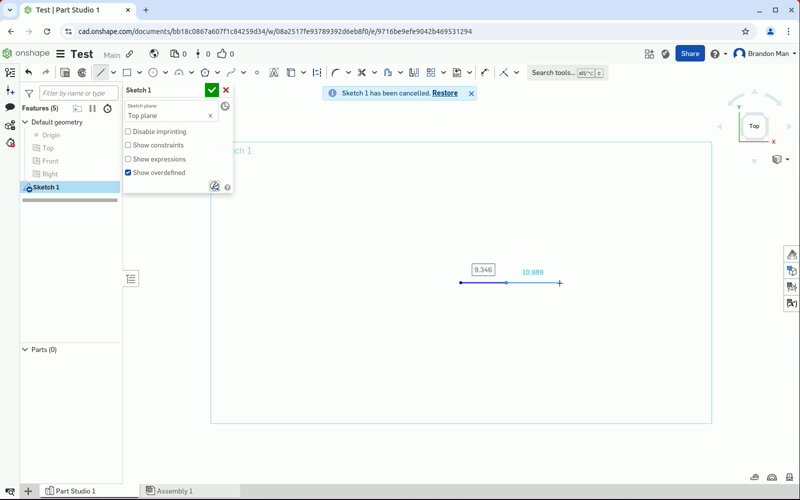
key_up(shift)
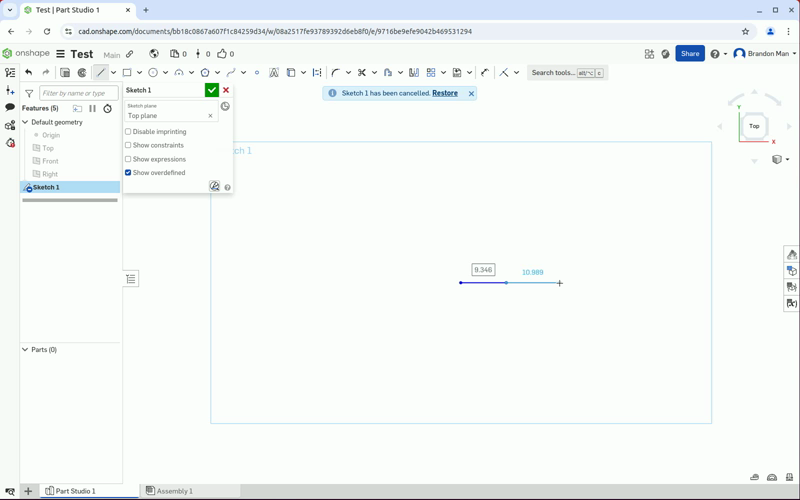
key_down(shift)
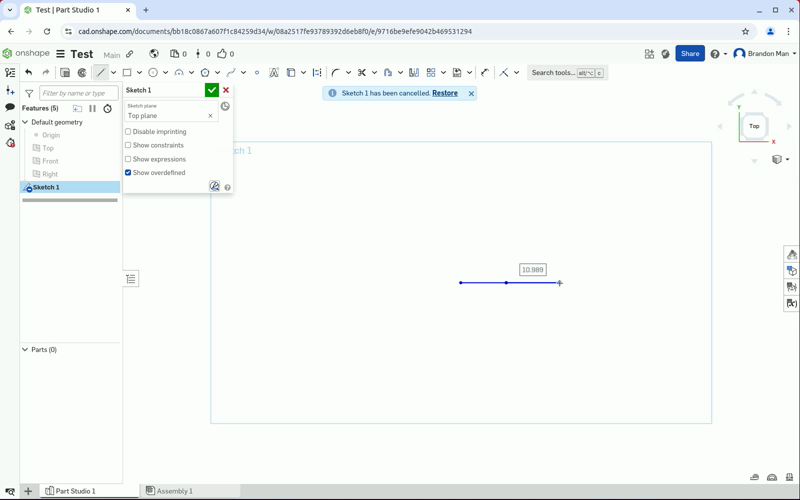
mouse_move(589, 282)
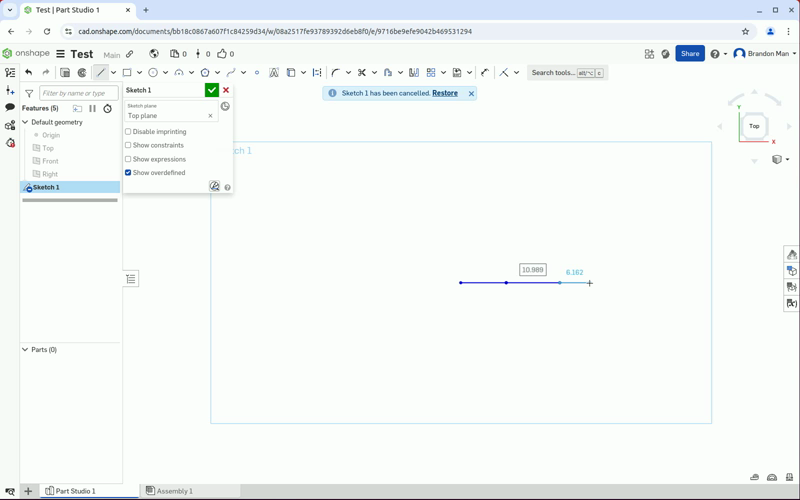
mouse_move(559, 265)
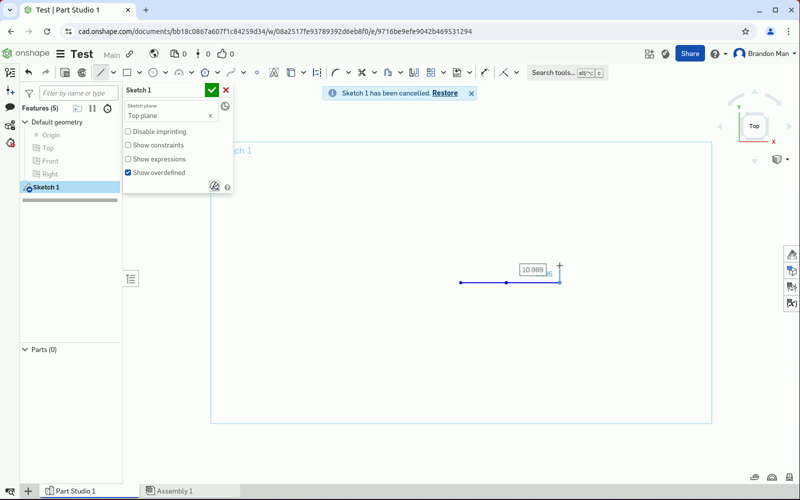
click(559, 265)
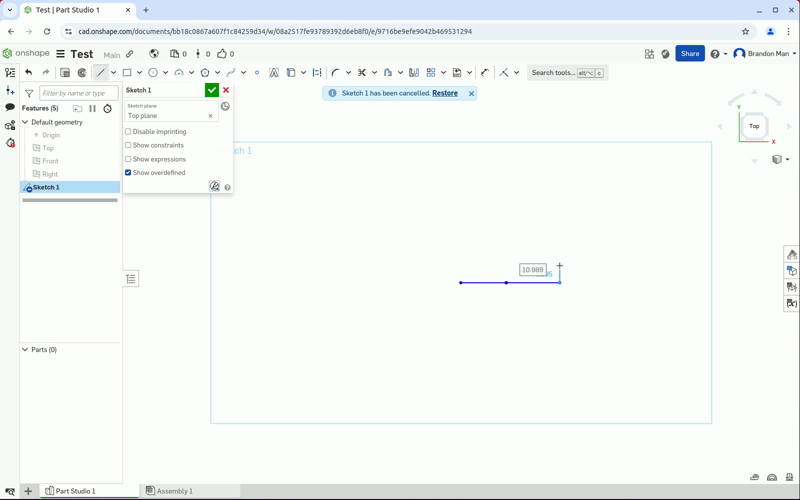
key_up(shift)
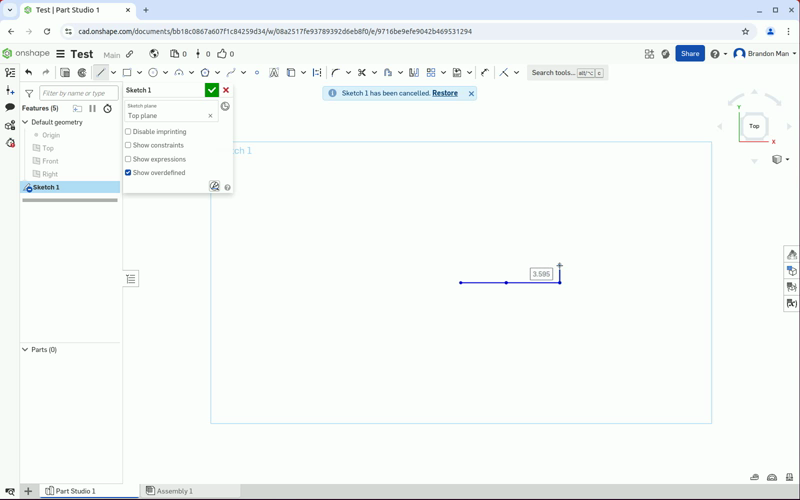
key_down(shift)
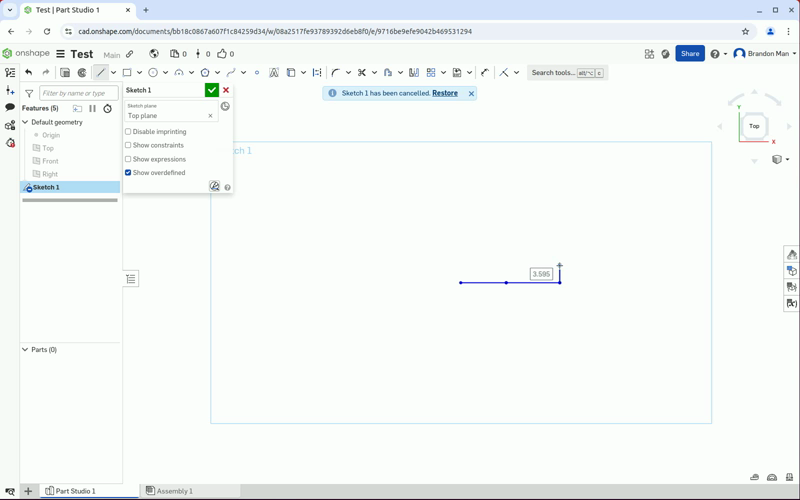
mouse_move(460, 265)
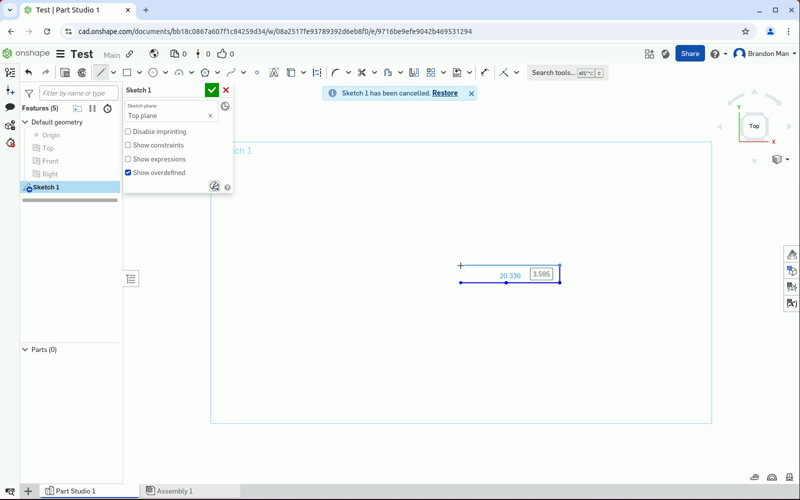
click(460, 265)
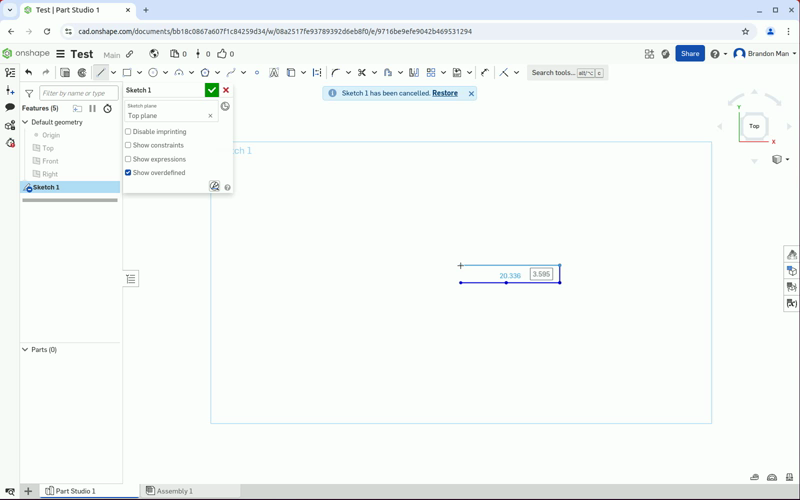
key_up(shift)
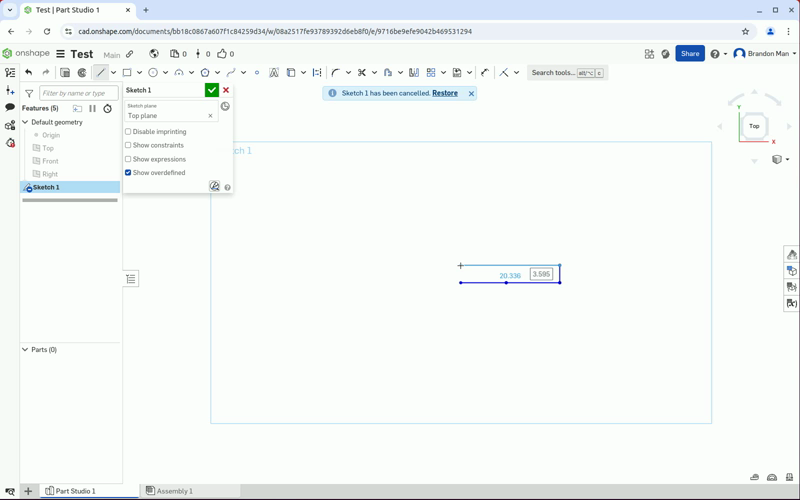
mouse_move(490, 265)
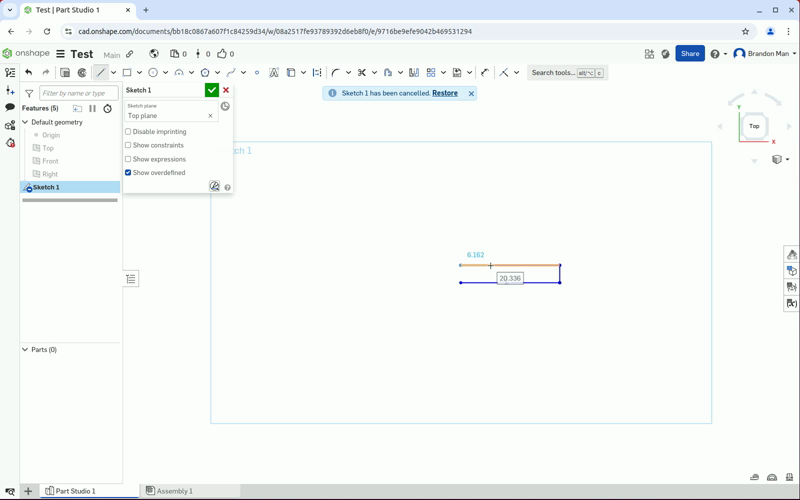
key_down(shift)
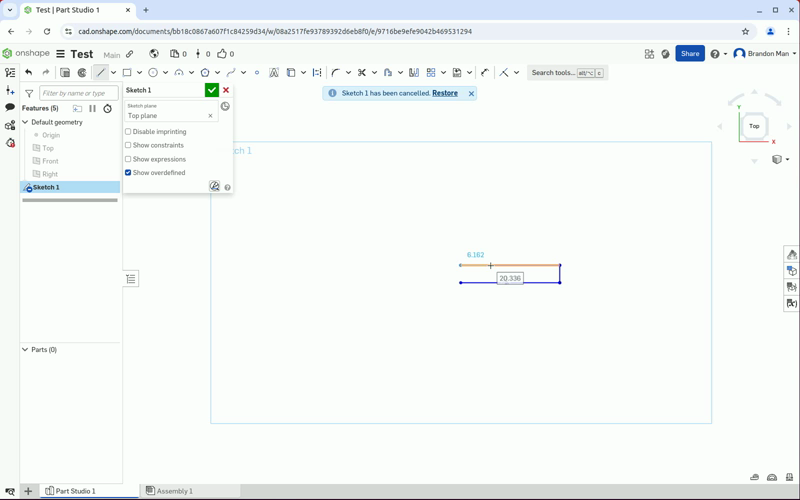
mouse_move(460, 282)
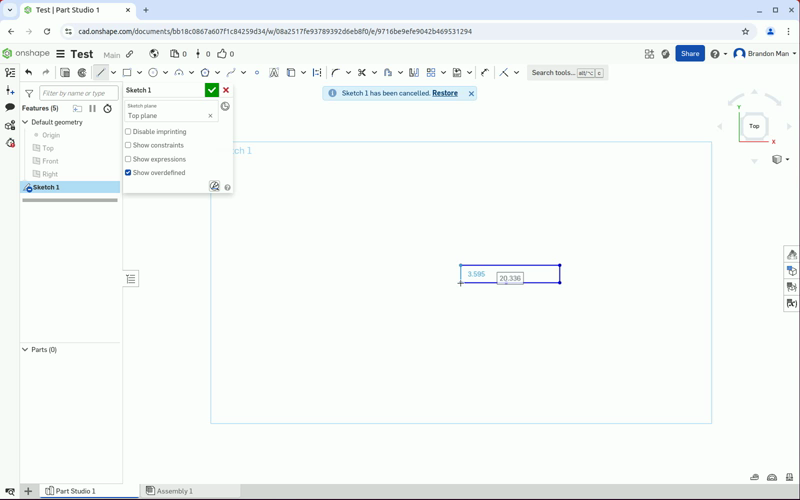
key_up(shift)
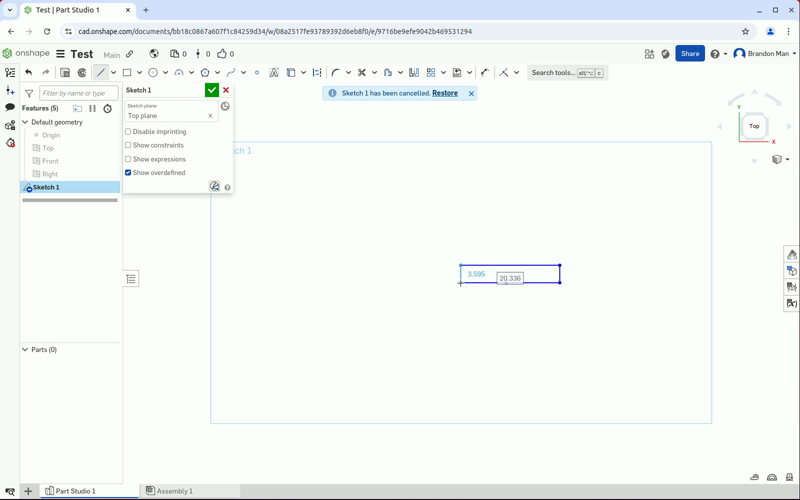
click(460, 282)
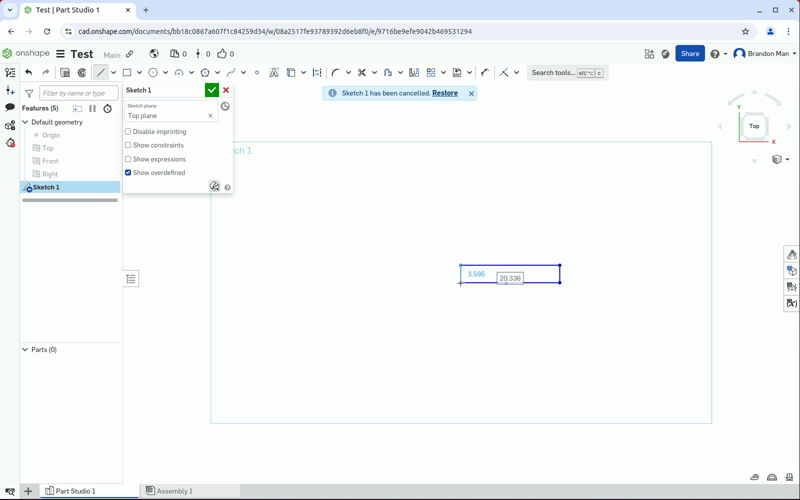
key(esc)
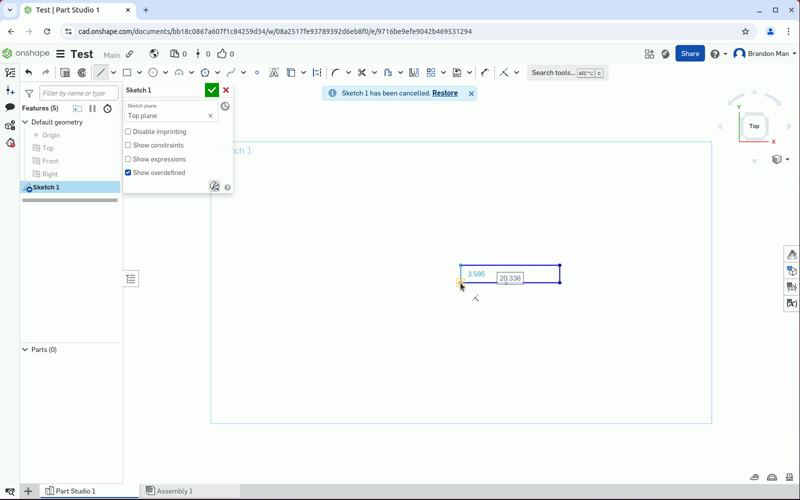
mouse_move(468, 274)
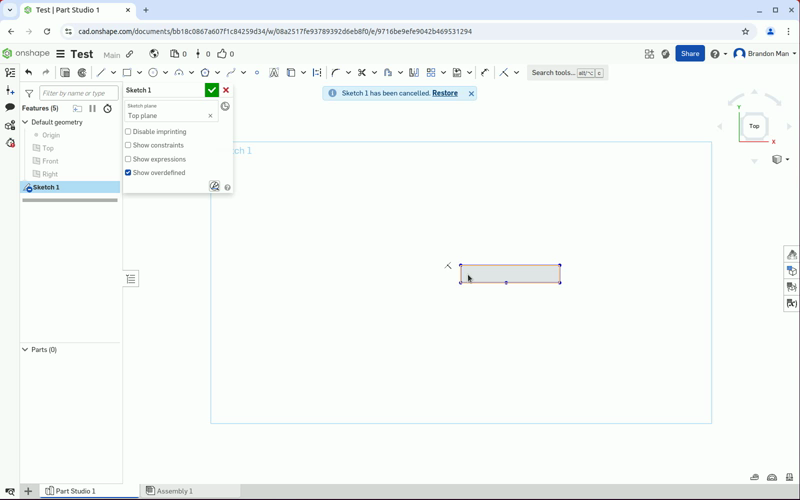
scroll(6)
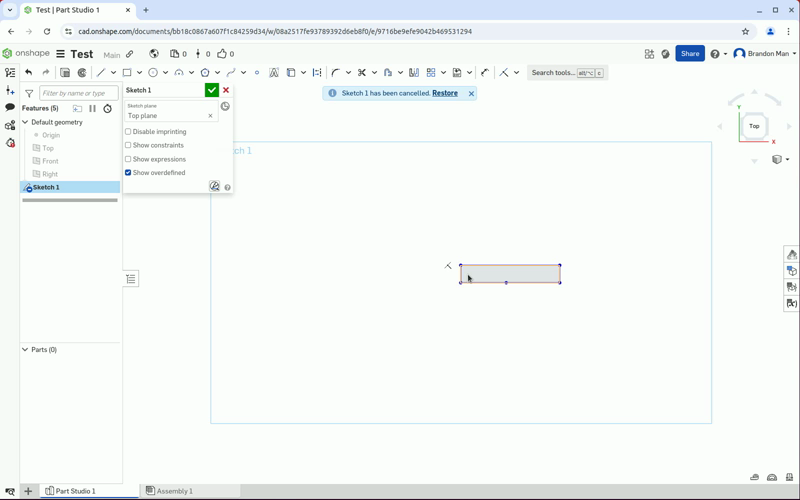
scroll(6)
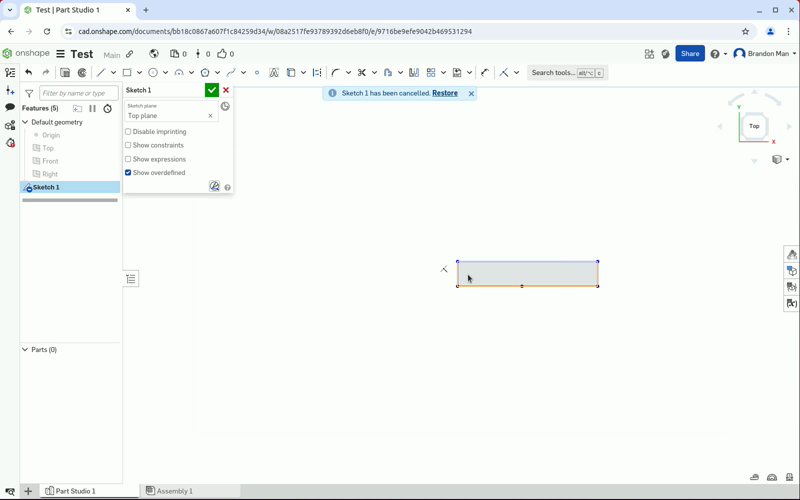
scroll(6)
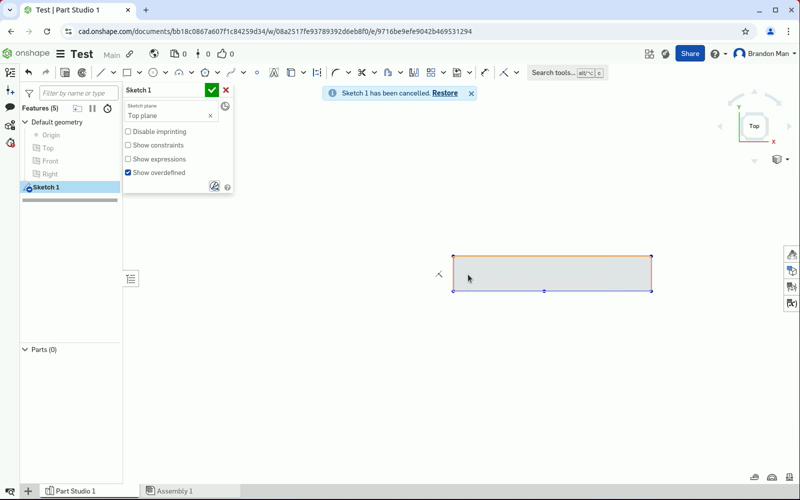
scroll(6)
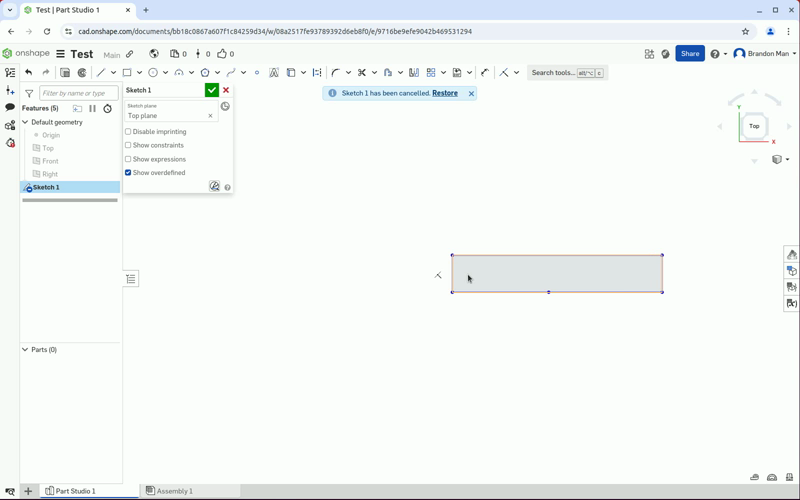
scroll(6)
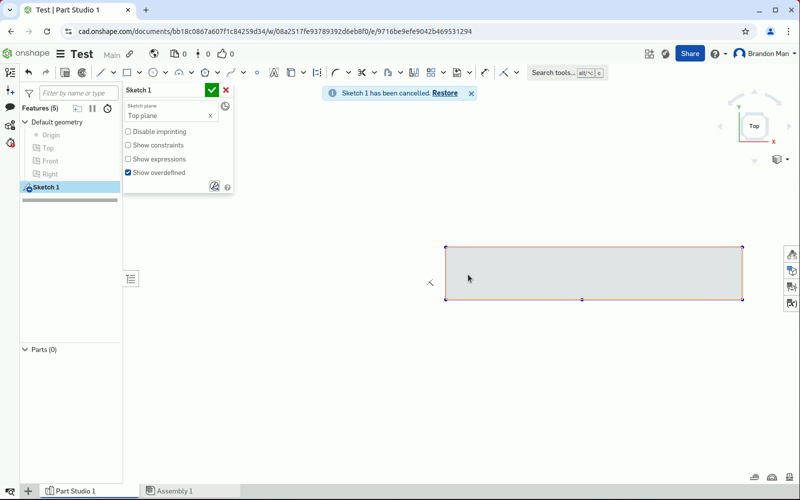
scroll(6)
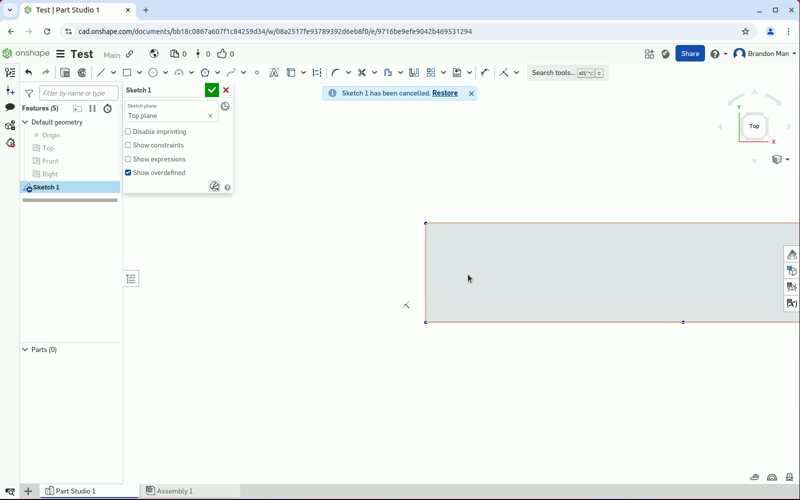
scroll(6)
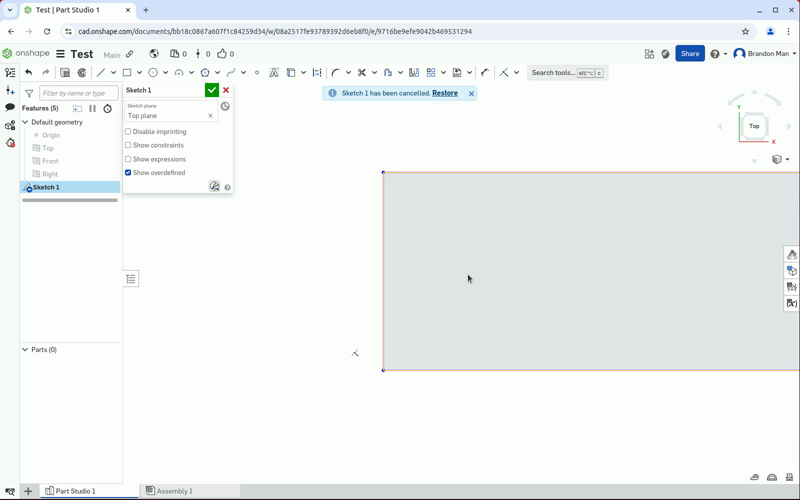
click(468, 274)
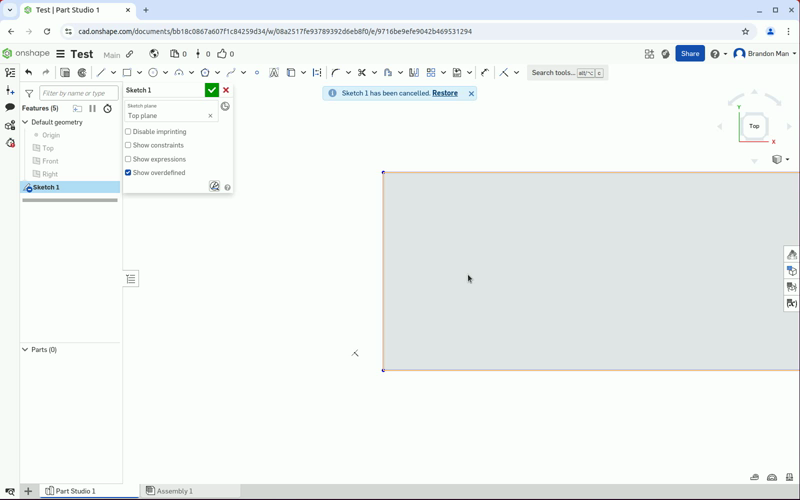
scroll(-6)
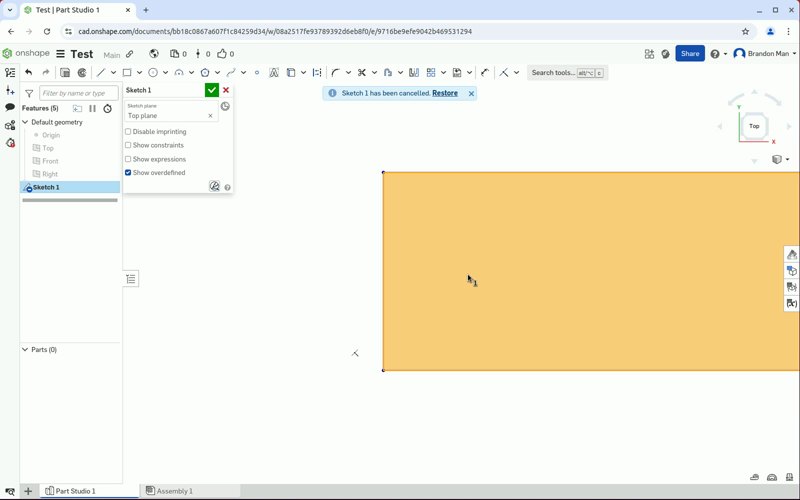
scroll(-6)
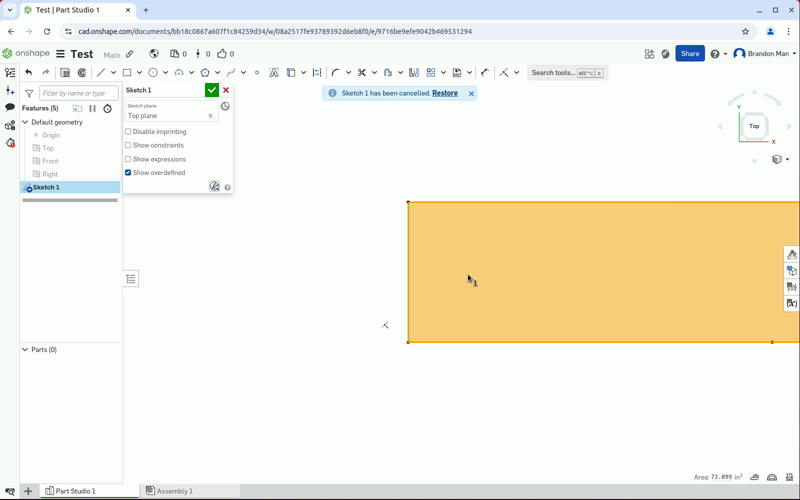
scroll(-6)
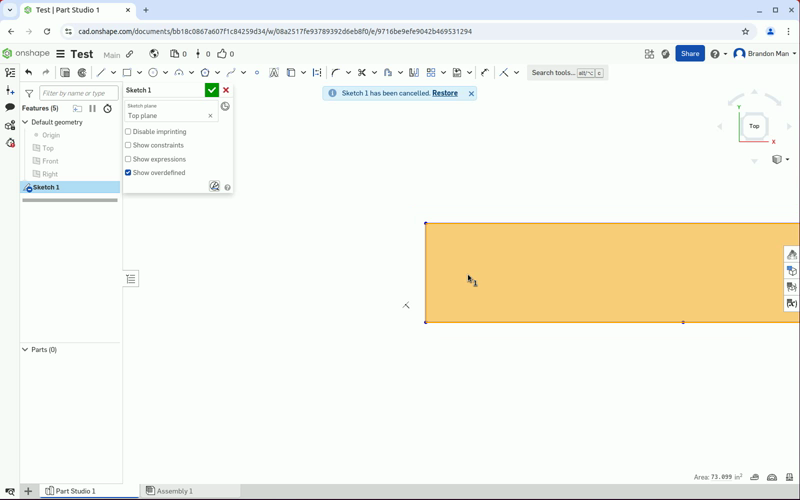
scroll(-6)
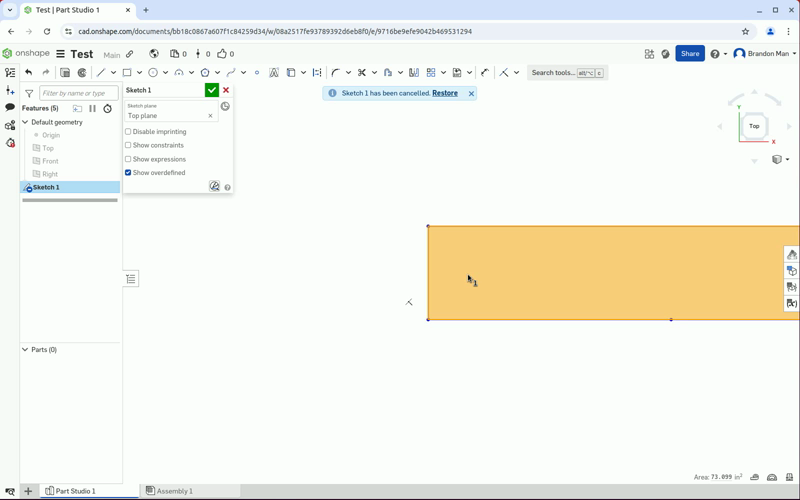
scroll(-6)
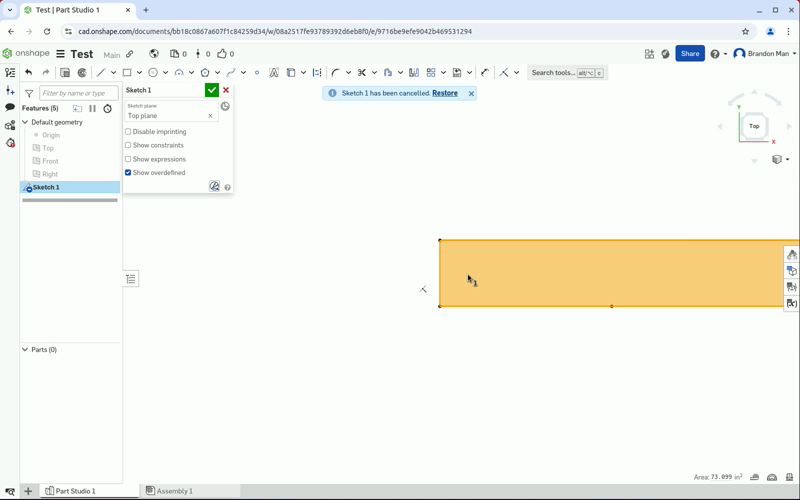
scroll(-6)
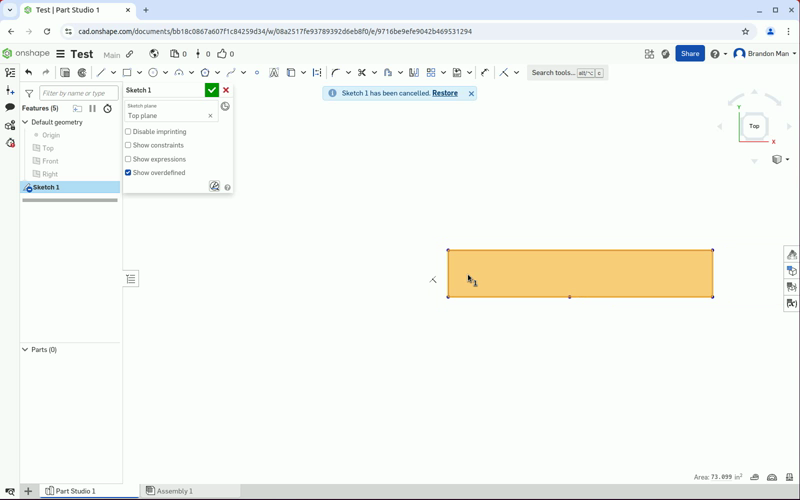
scroll(-6)
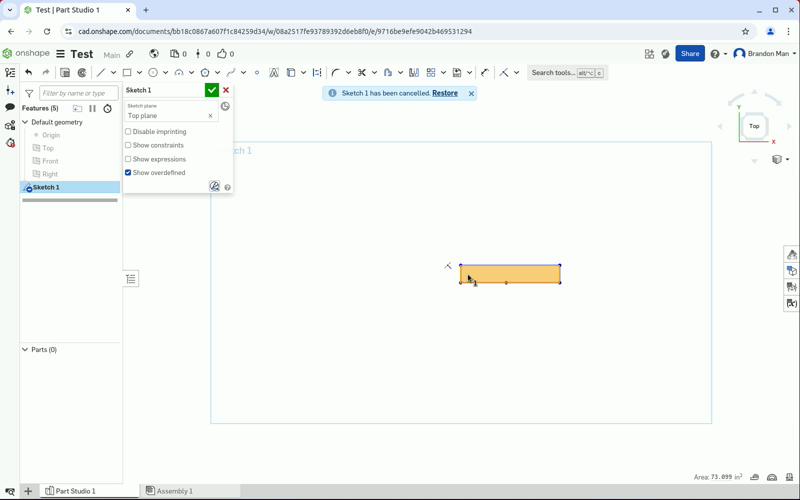
mouse_move(73, 352)
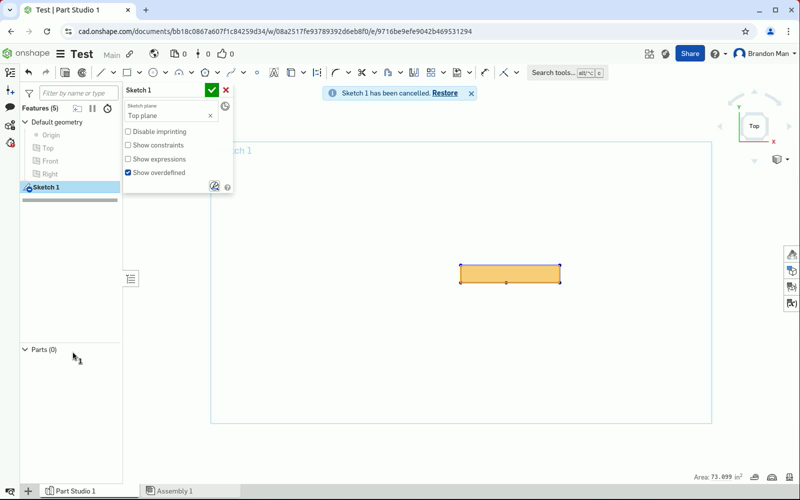
key(shift+y)
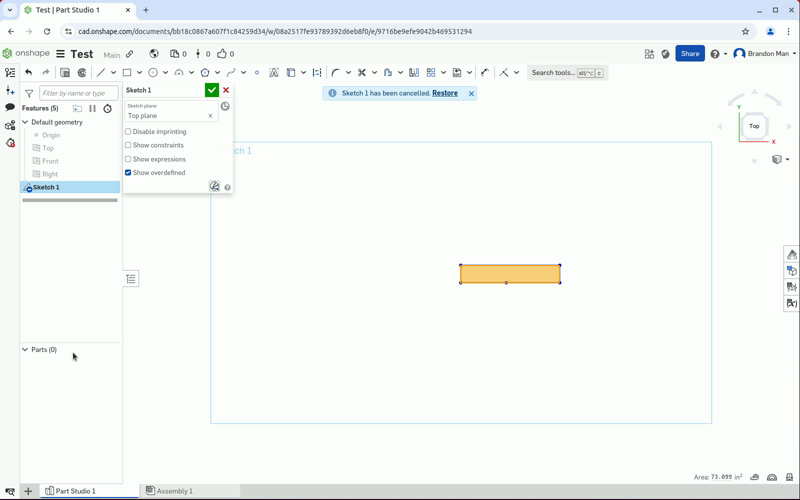
key(shift+e)
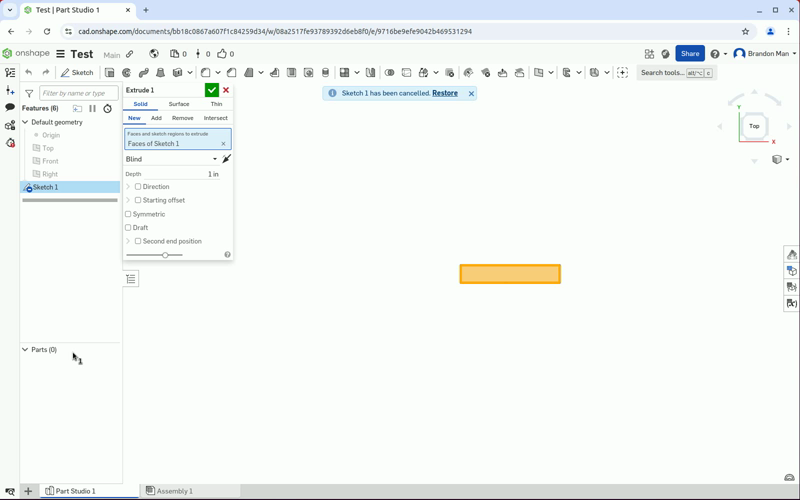
mouse_move(143, 106)
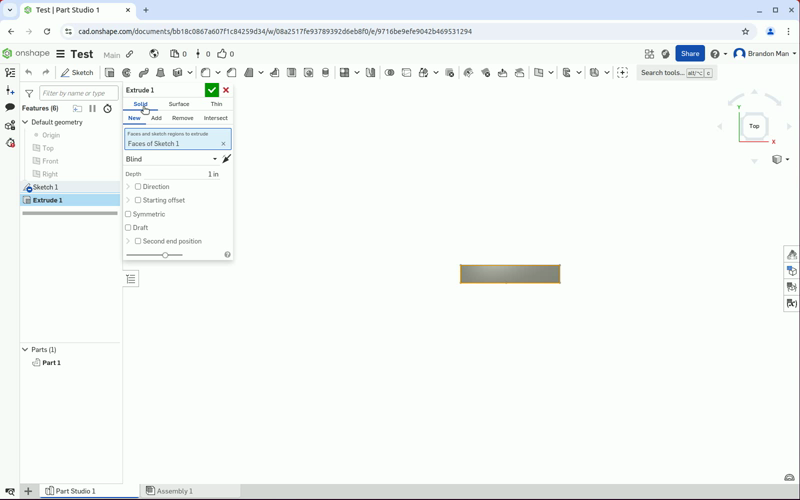
click(143, 106)
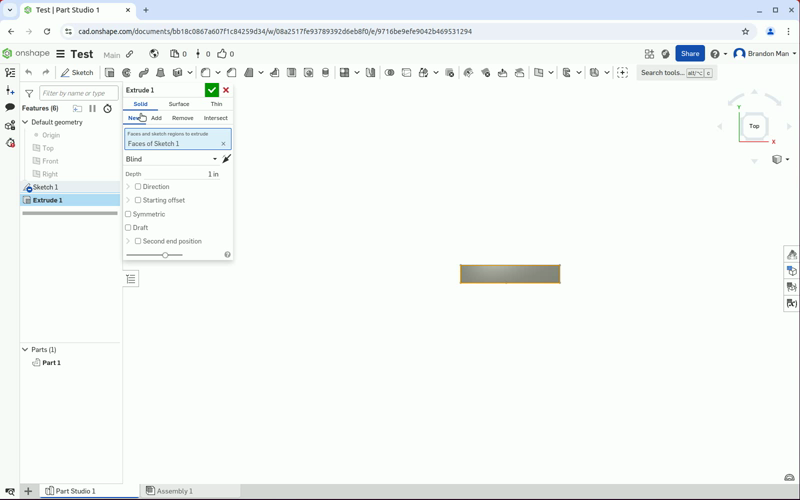
mouse_move(137, 120)
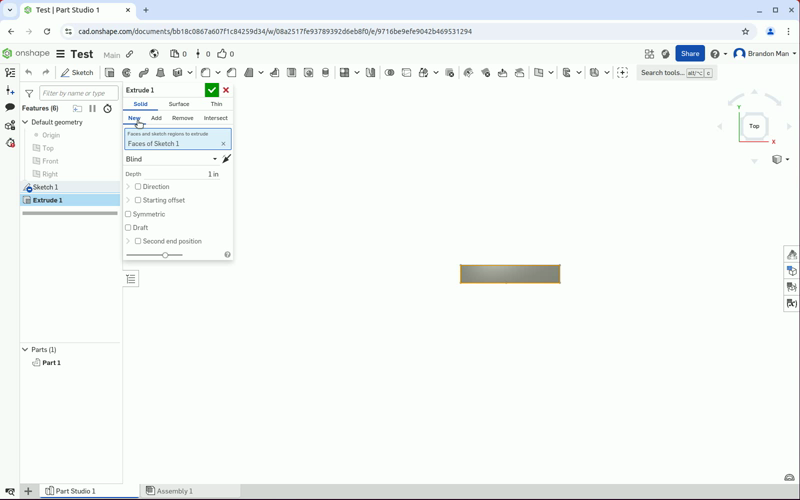
click(137, 120)
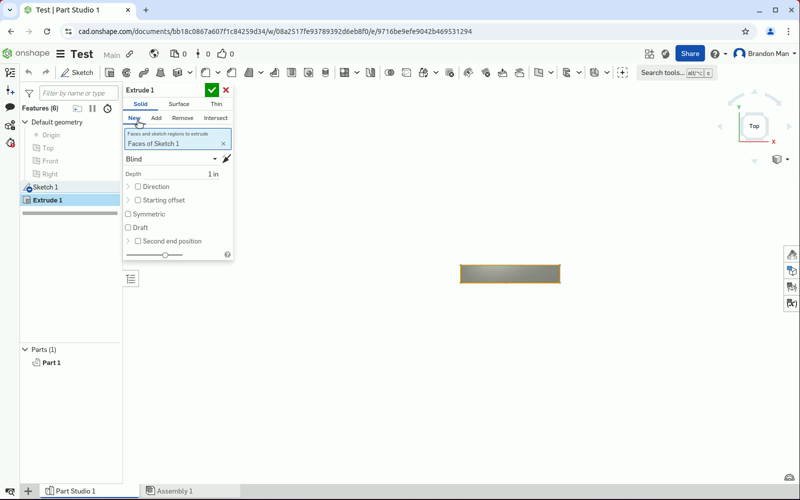
key(tab, 4)
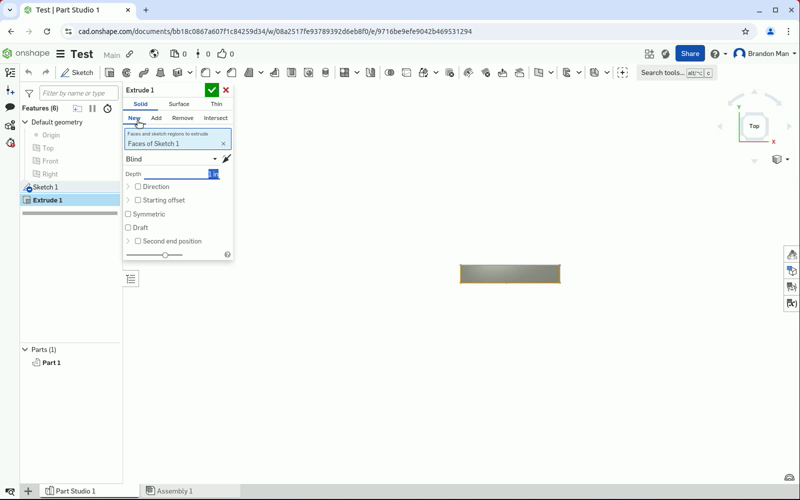
text(23.108)
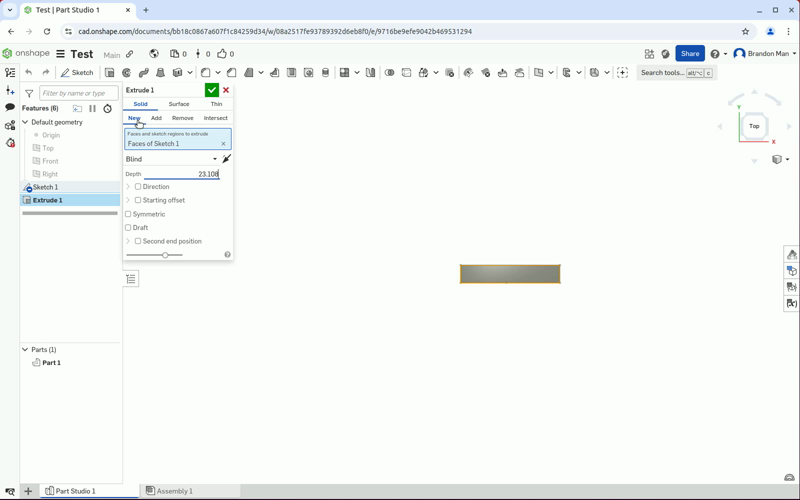
key(enter)
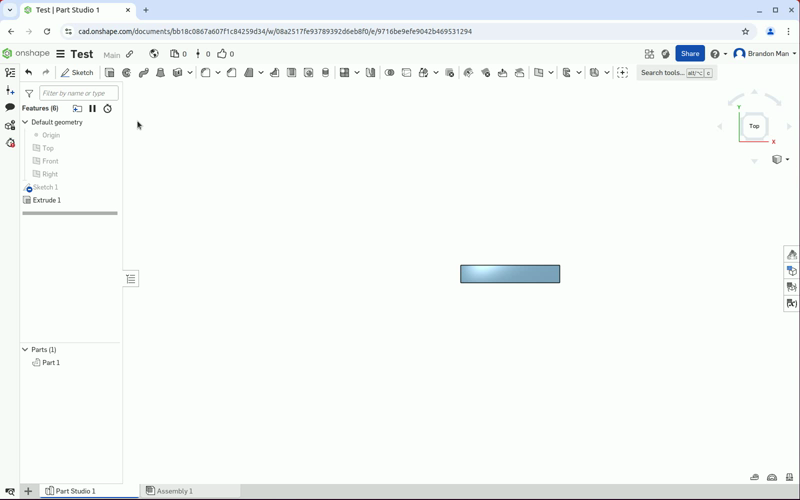
key(shift+h)
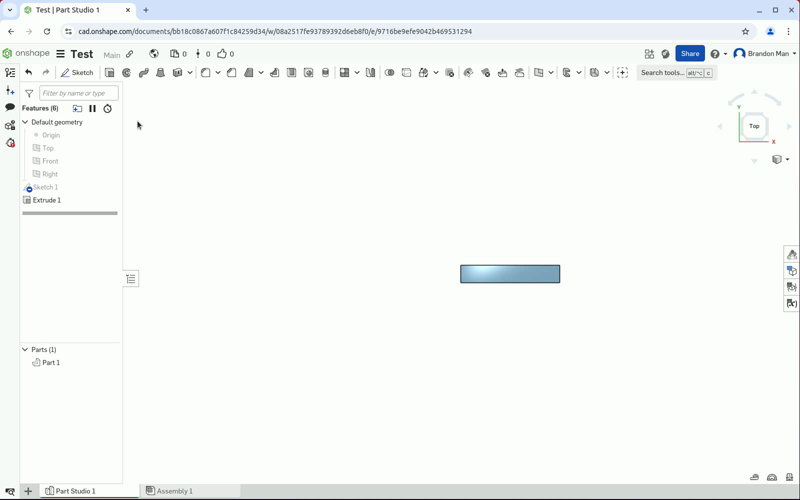
key(shift+h)
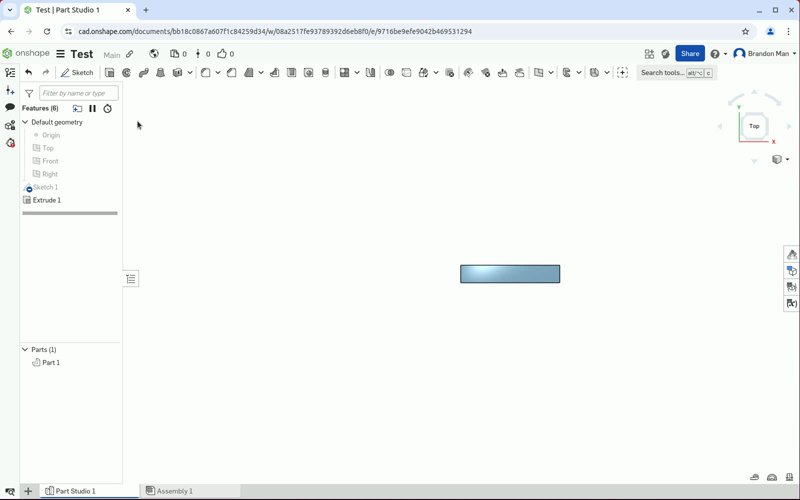
mouse_move(73, 189)
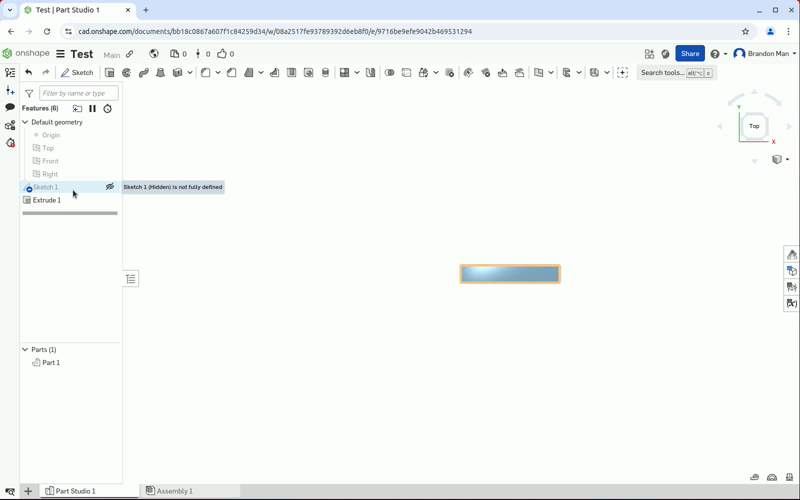
click(73, 189)
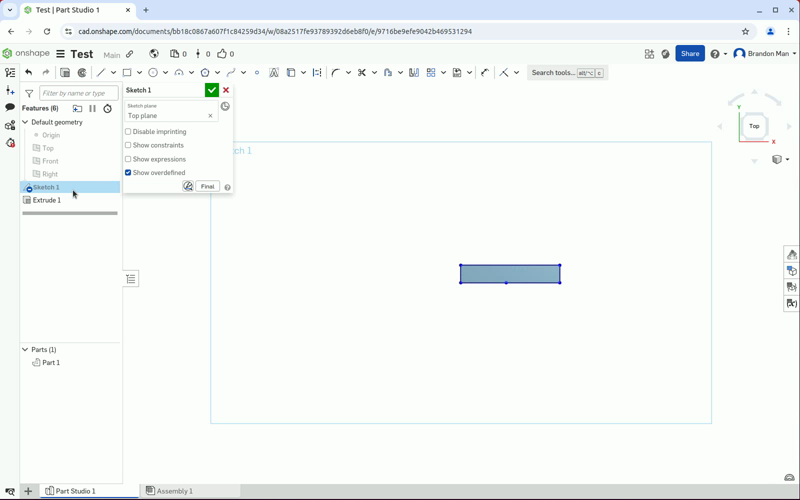
mouse_move(229, 92)
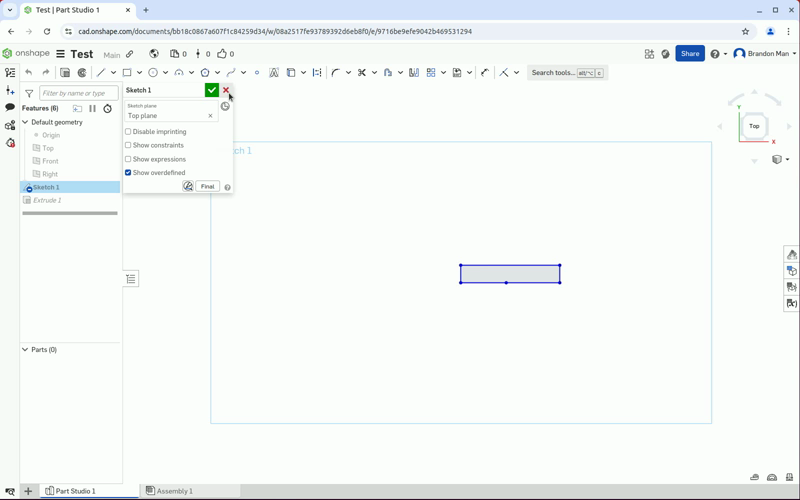
click(229, 92)
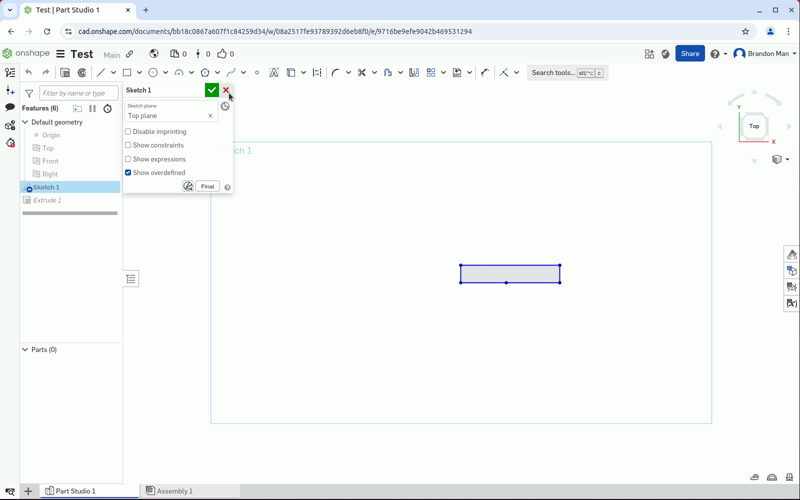
key(shift+s)
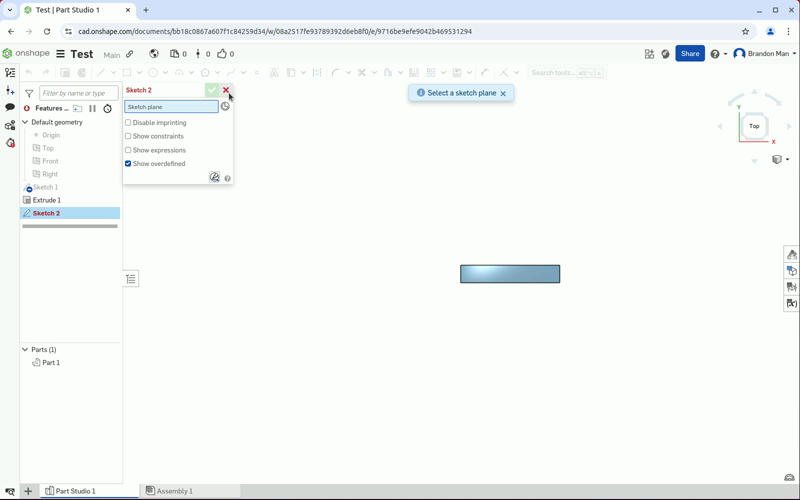
mouse_move(73, 150)
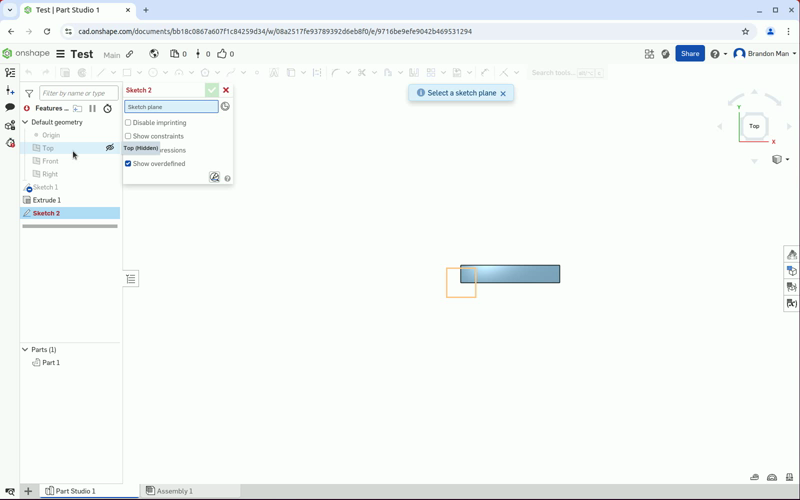
click(73, 150)
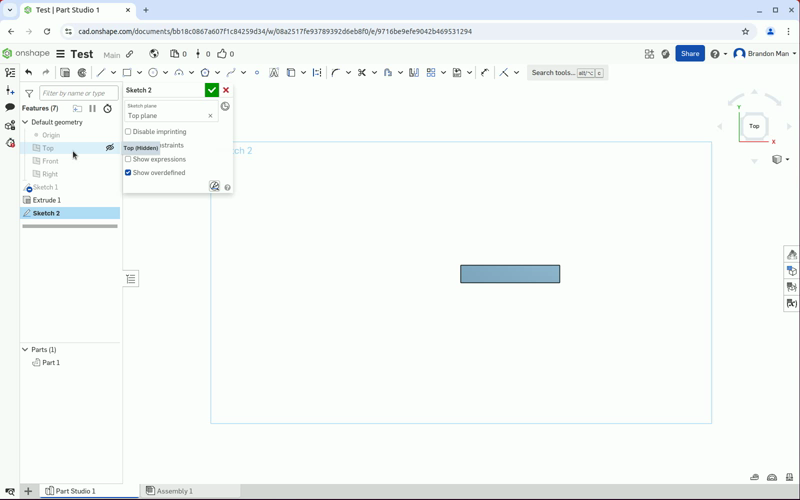
mouse_move(73, 352)
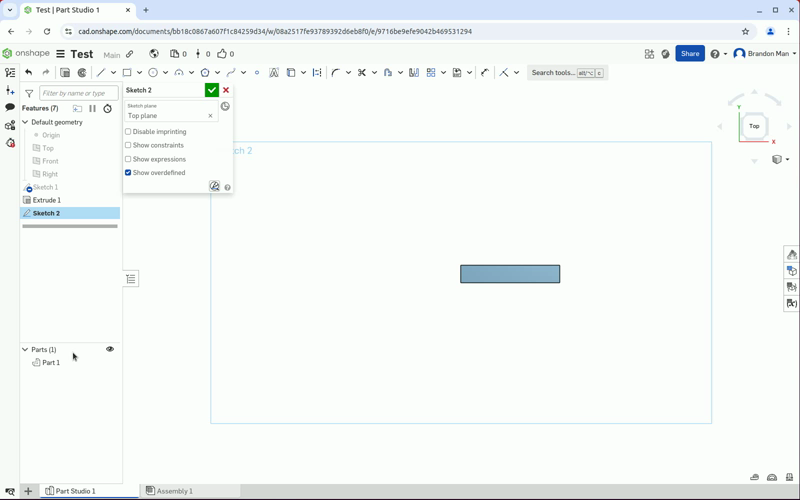
key(y)
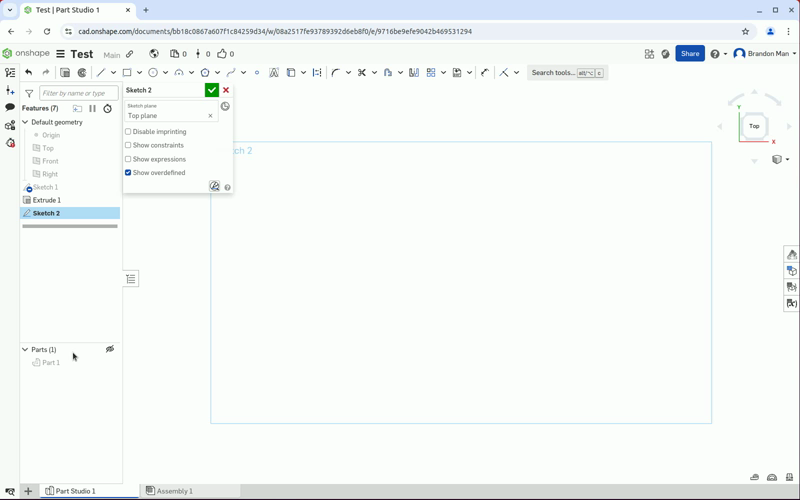
key(l)
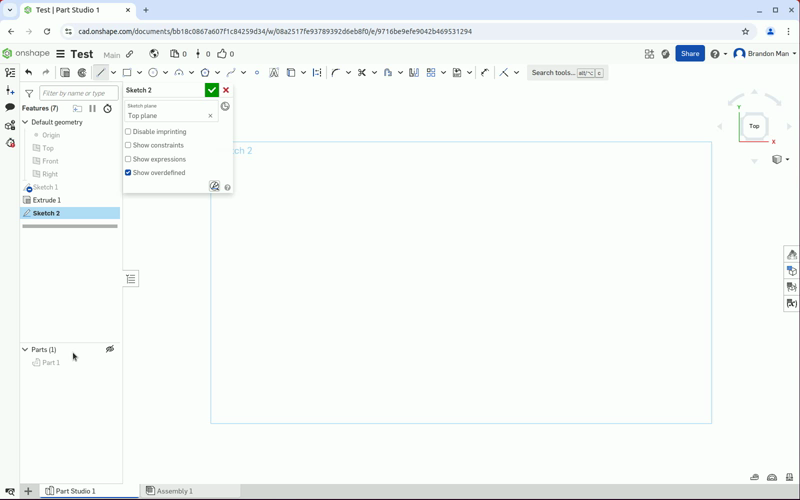
key_down(shift)
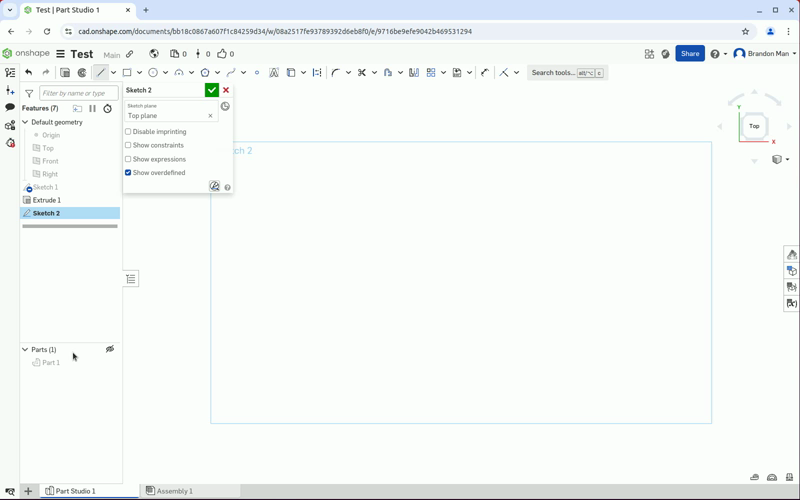
mouse_move(506, 303)
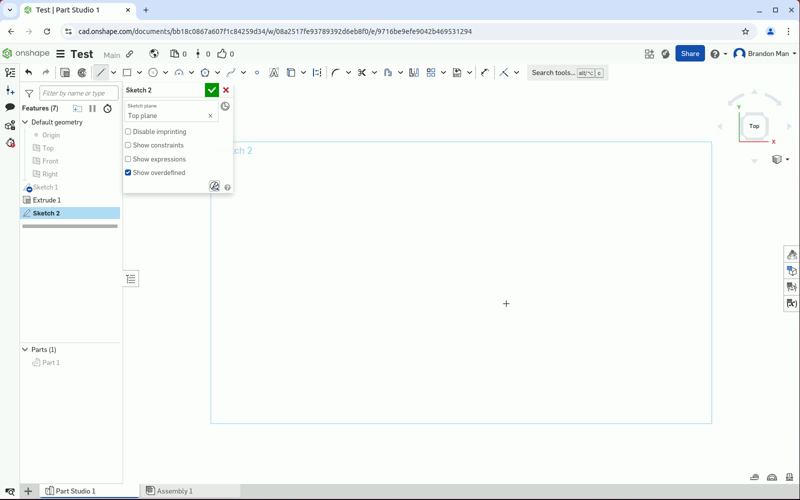
click(506, 303)
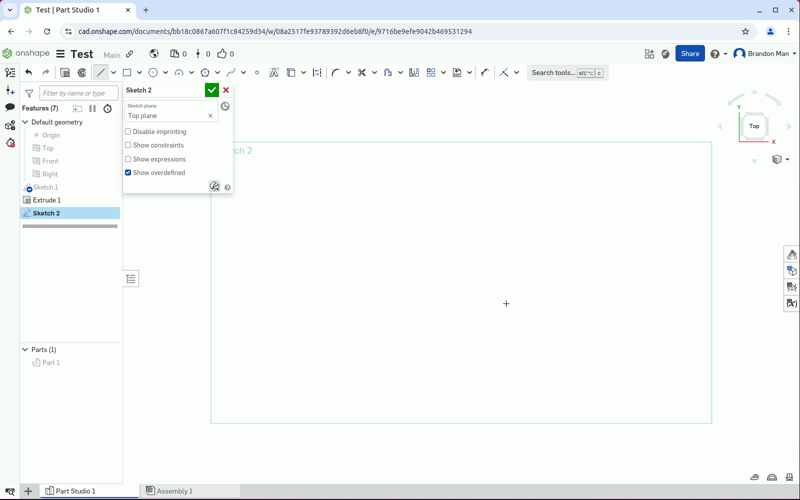
key_up(shift)
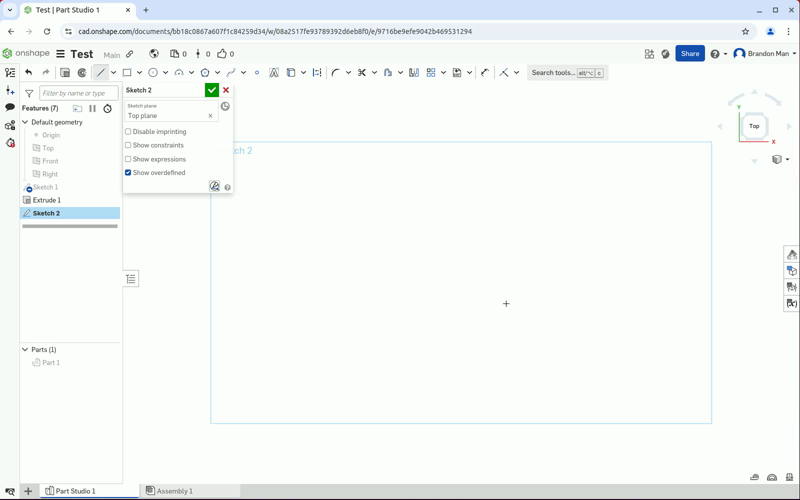
key_down(shift)
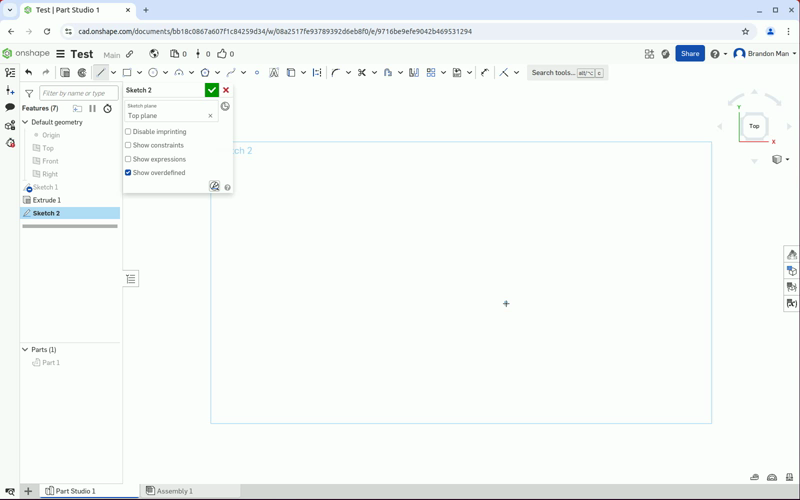
mouse_move(536, 303)
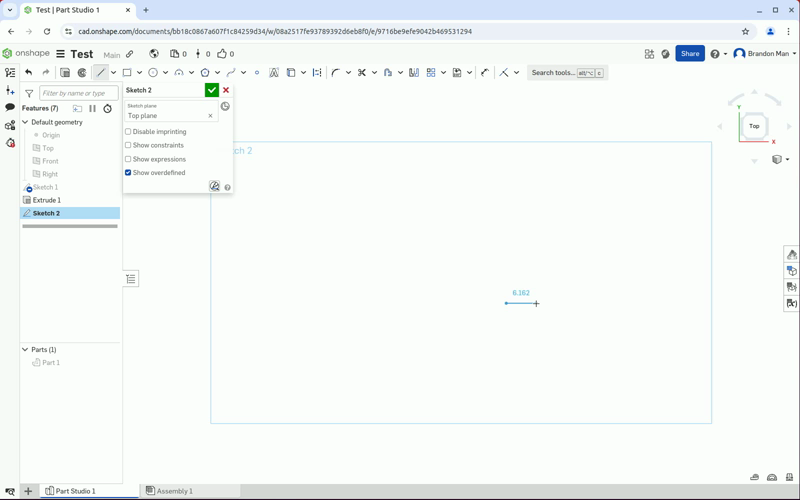
mouse_move(510, 303)
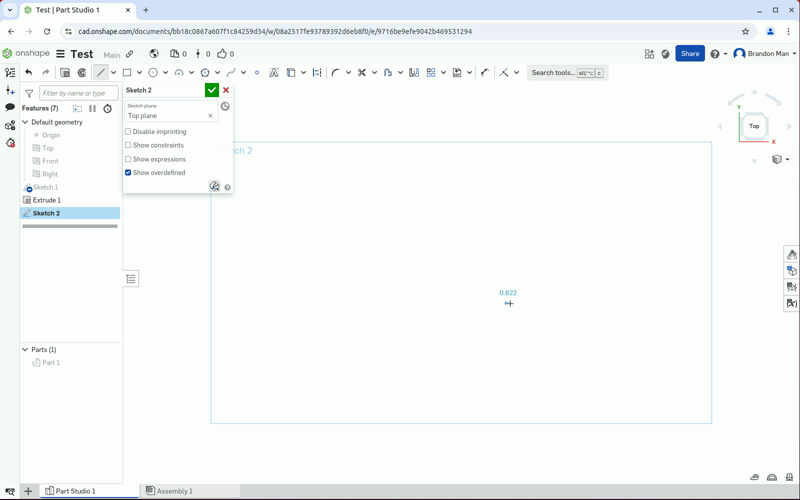
scroll(6)
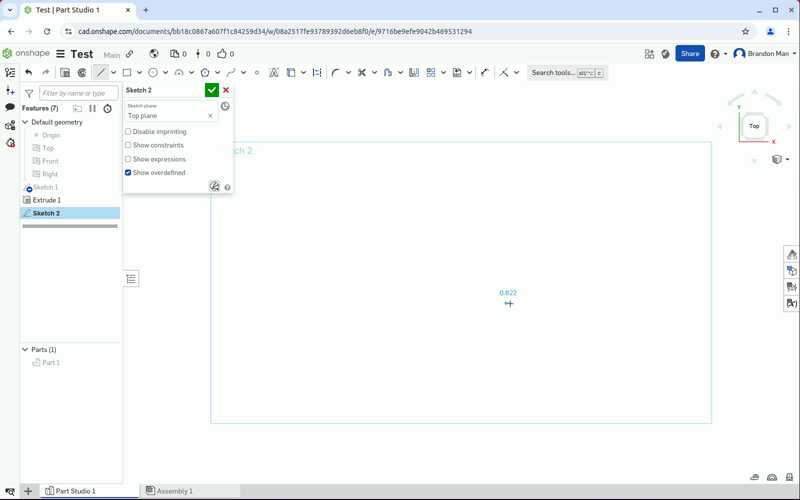
scroll(6)
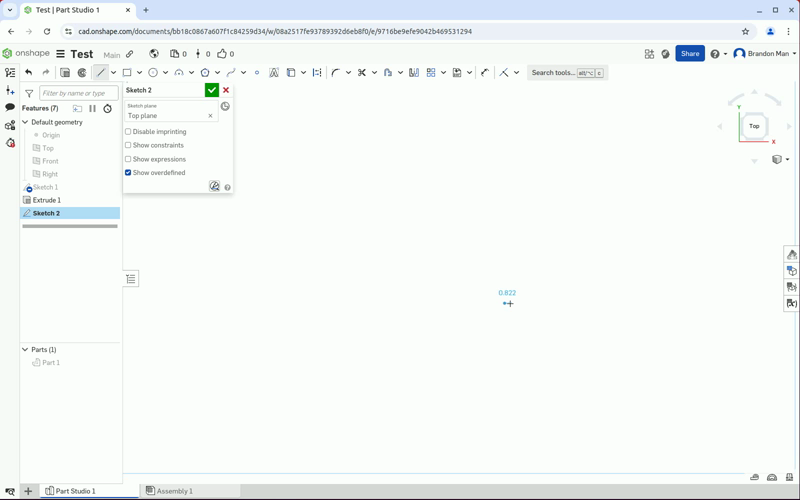
scroll(6)
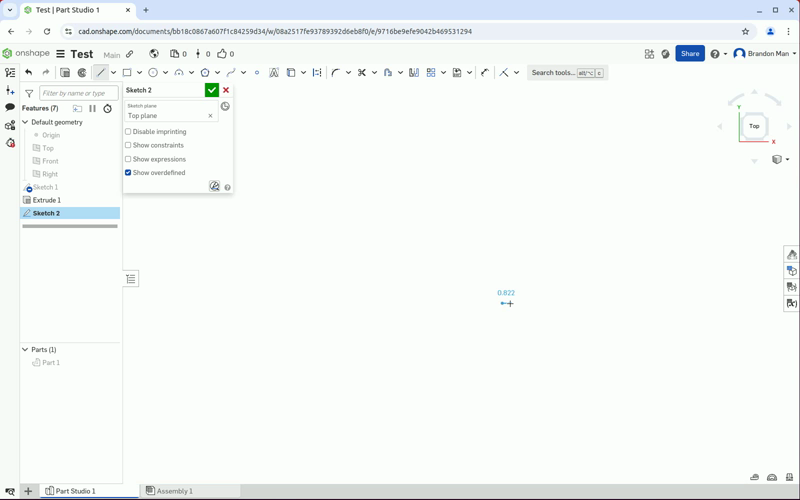
scroll(6)
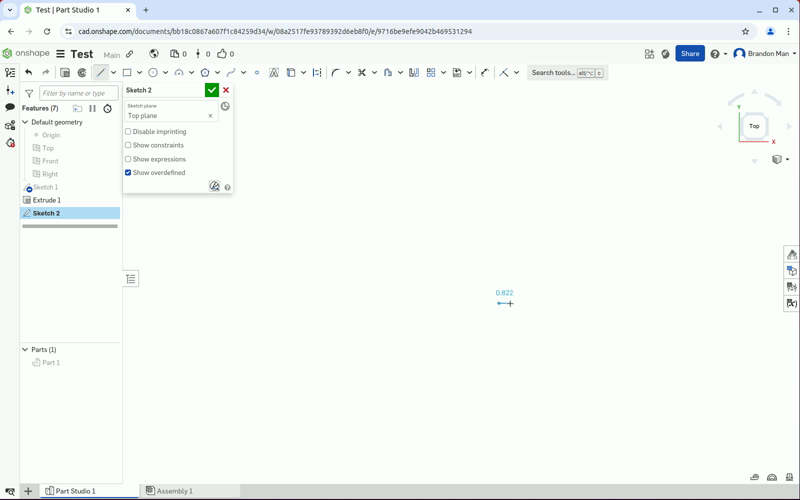
scroll(6)
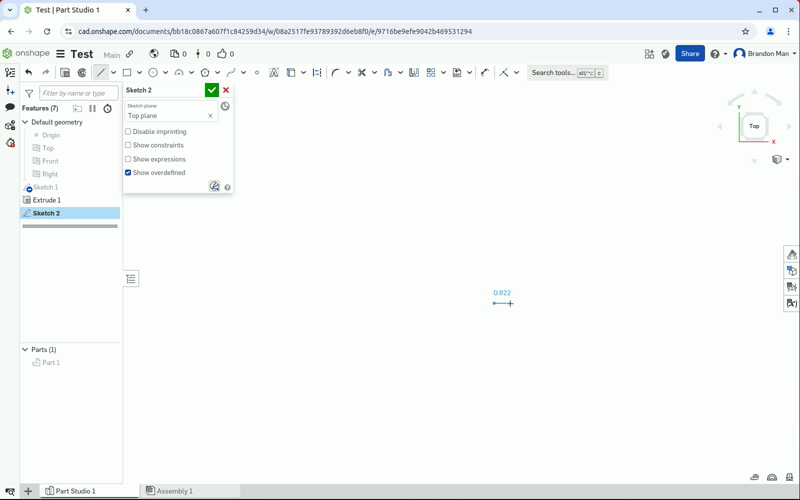
scroll(6)
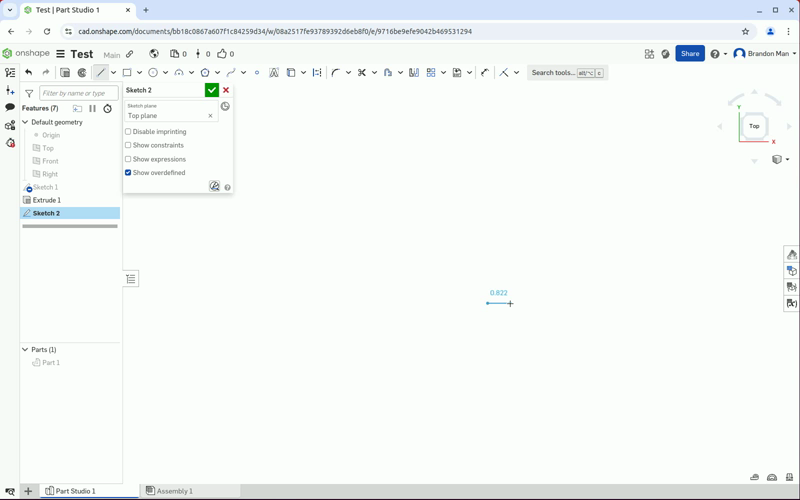
scroll(6)
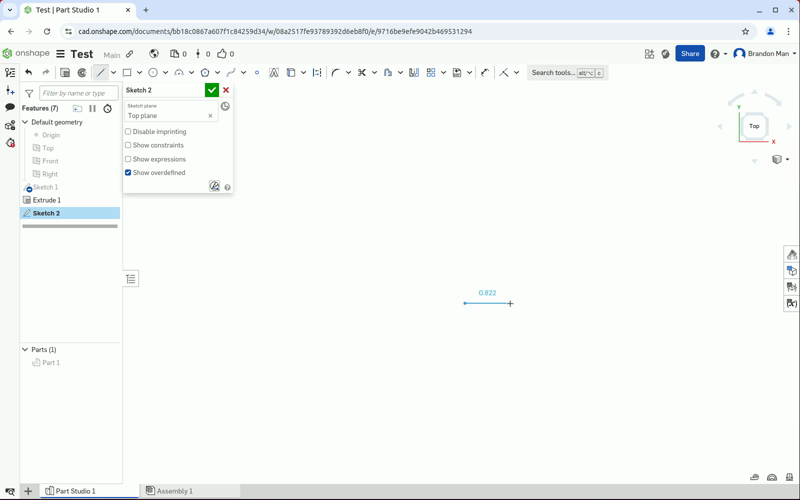
click(510, 303)
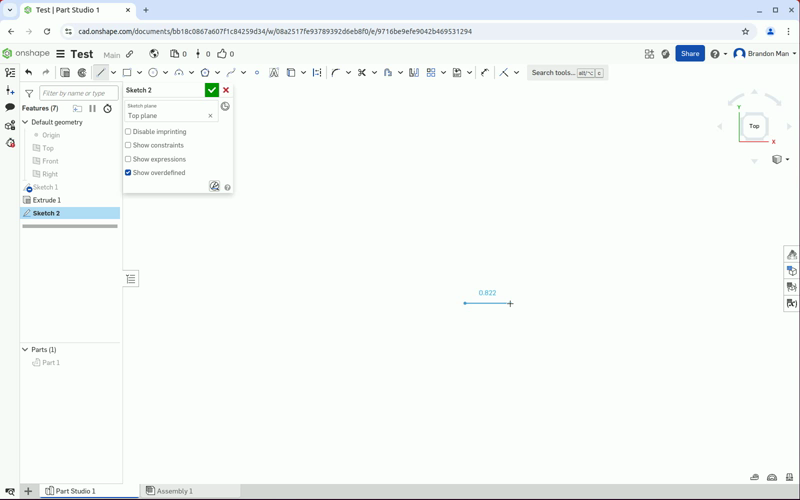
scroll(-6)
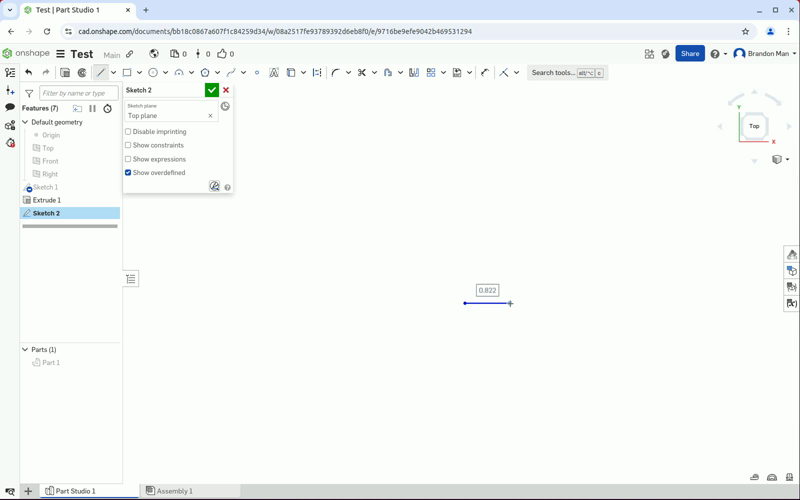
scroll(-6)
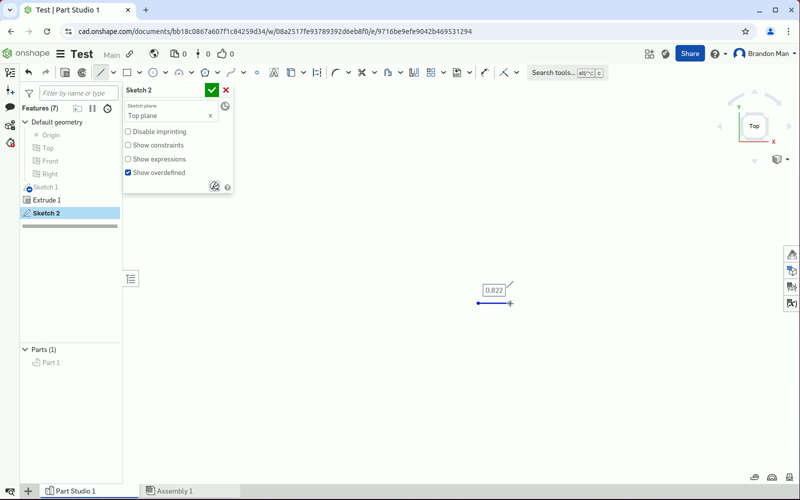
scroll(-6)
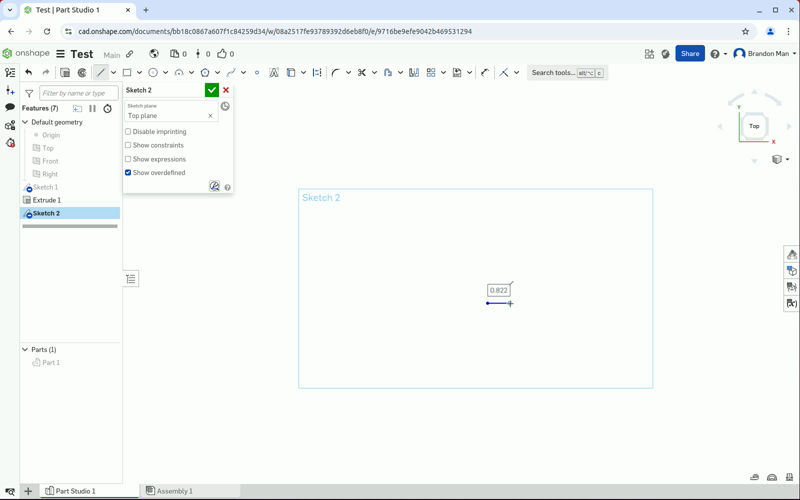
scroll(-6)
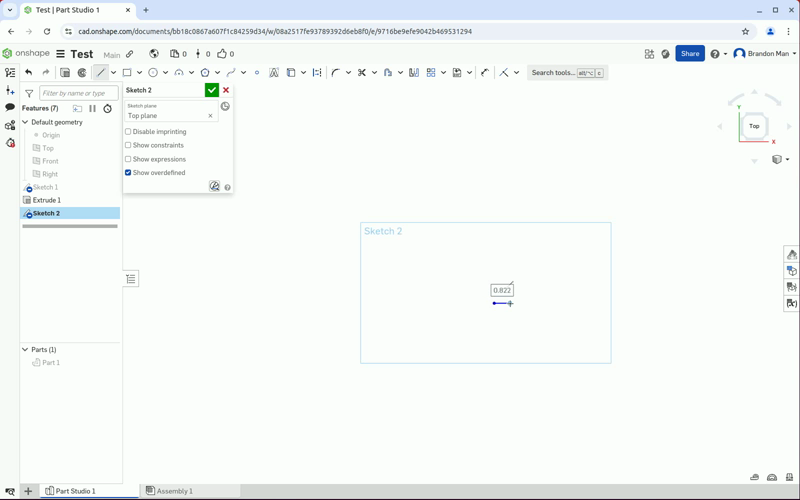
scroll(-6)
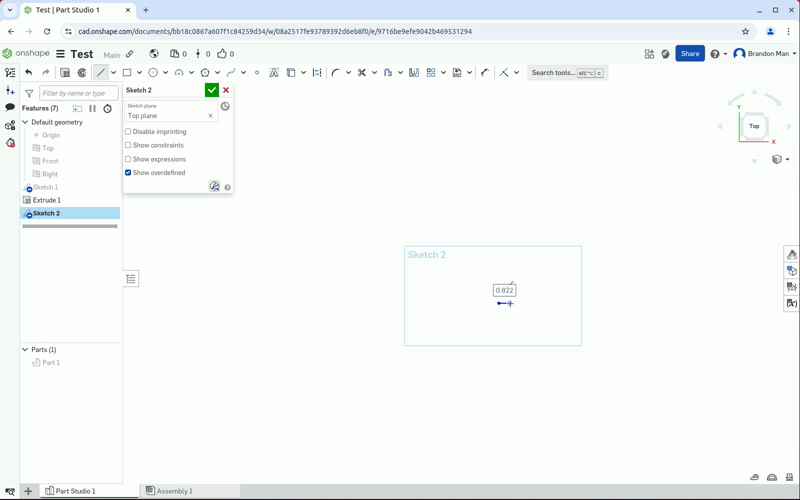
scroll(-6)
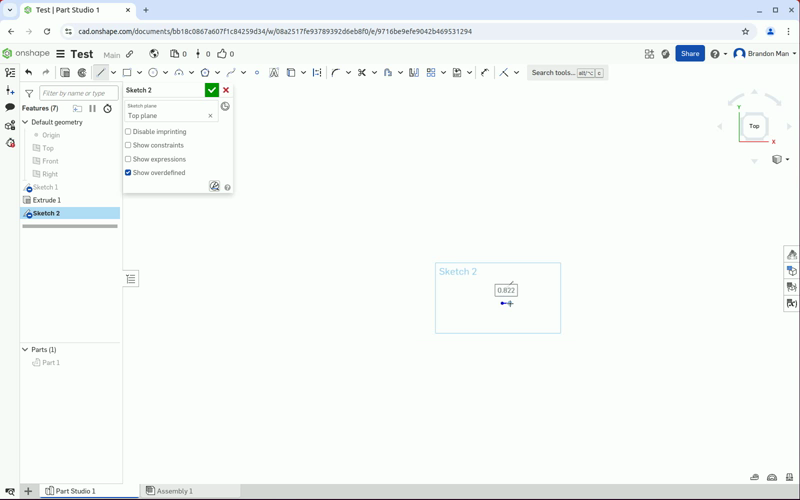
scroll(-6)
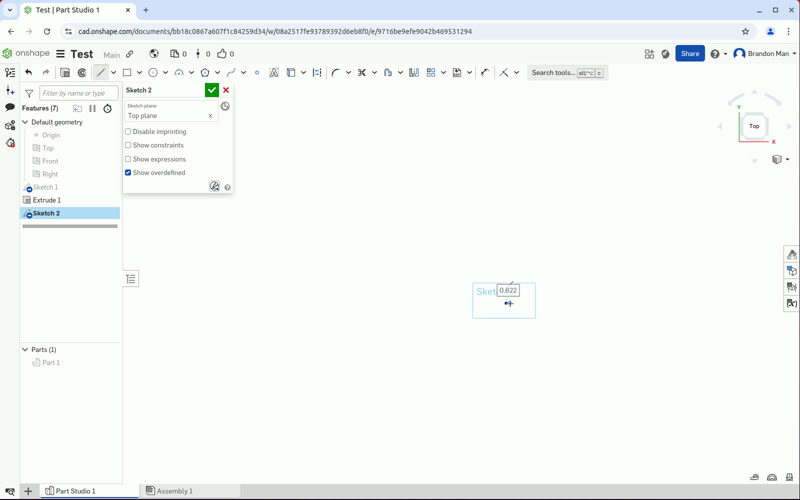
key_up(shift)
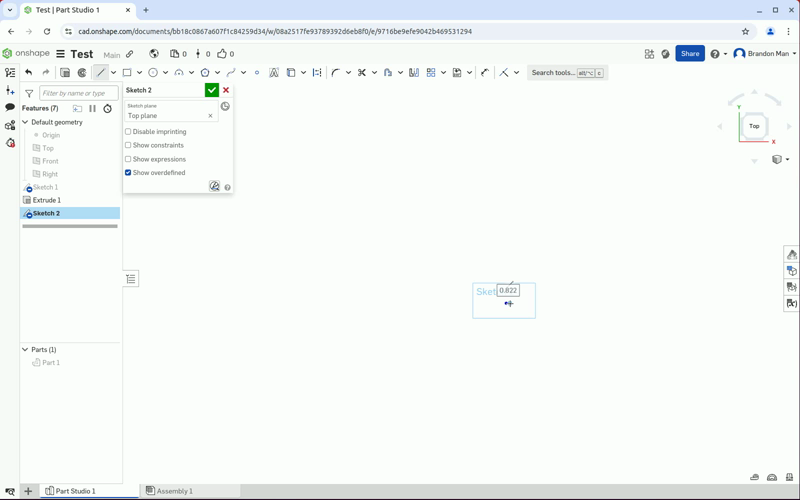
key_down(shift)
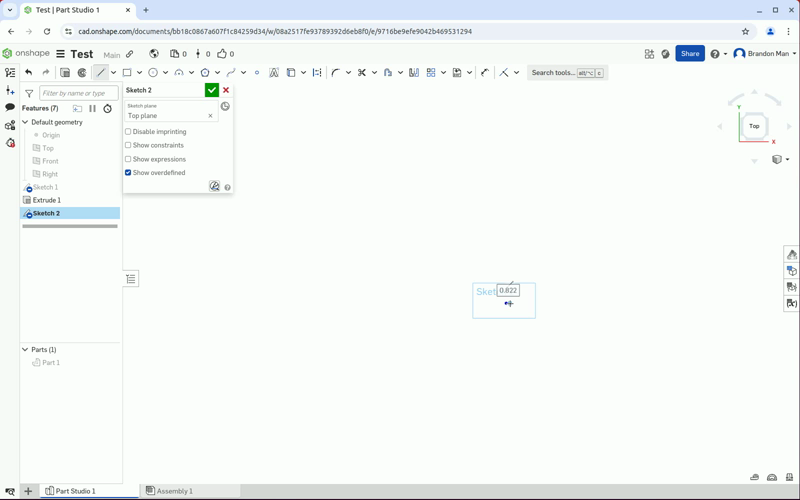
mouse_move(540, 303)
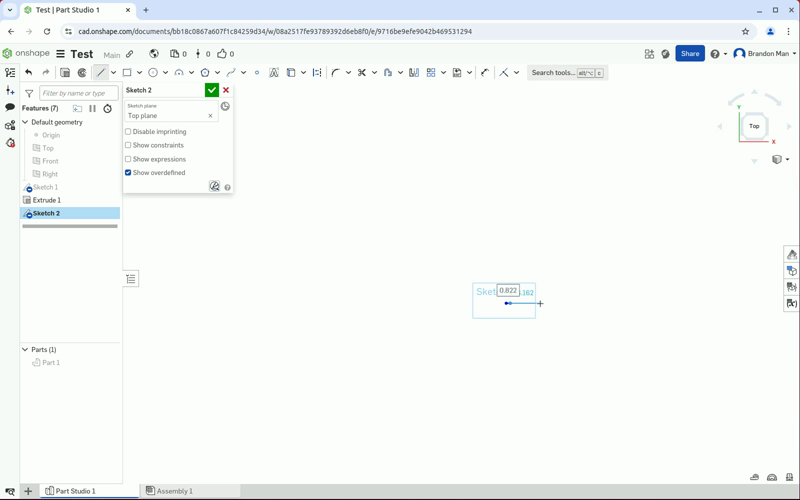
mouse_move(510, 285)
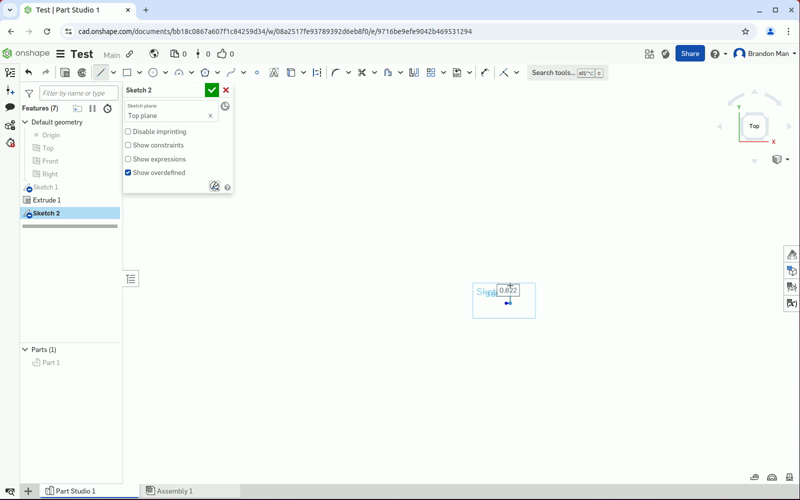
click(510, 285)
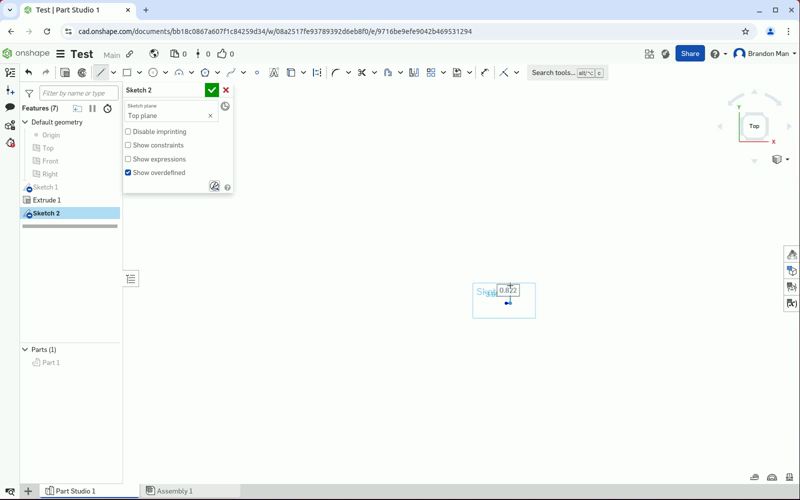
key_up(shift)
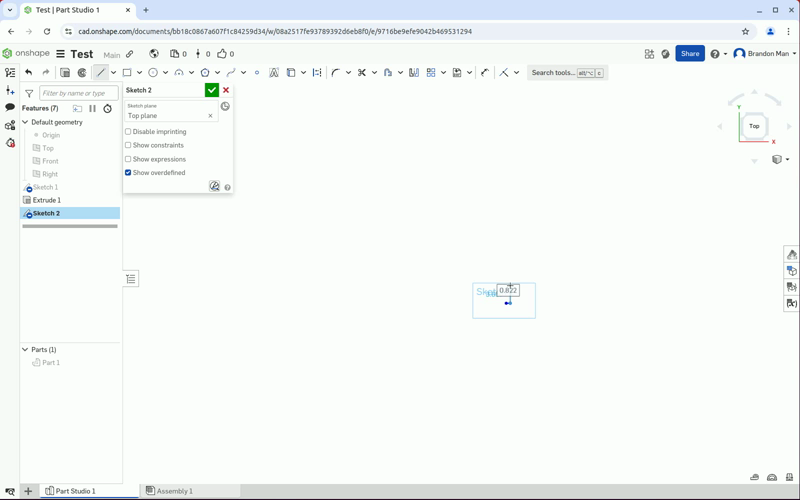
key_down(shift)
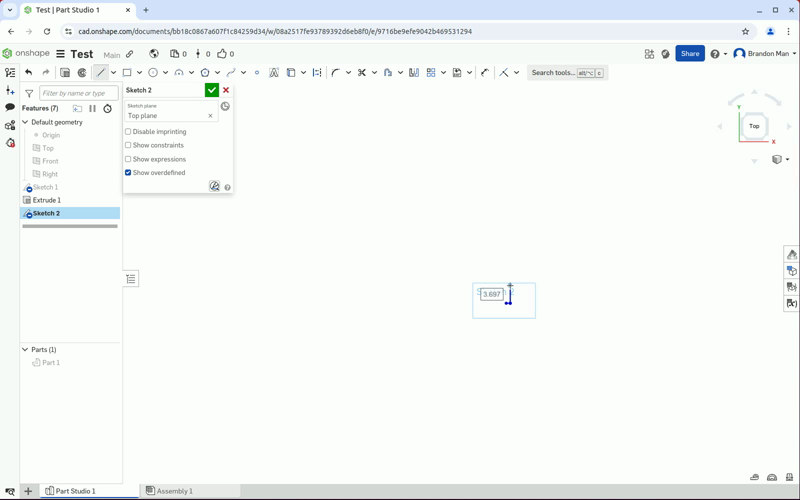
mouse_move(540, 285)
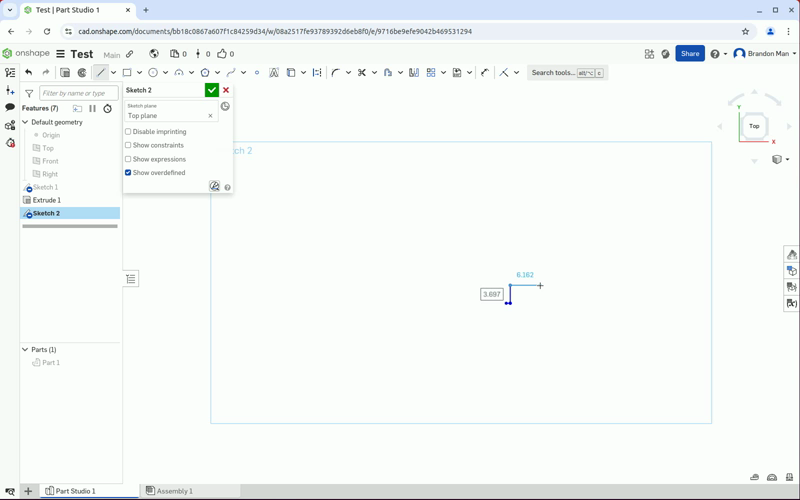
mouse_move(559, 285)
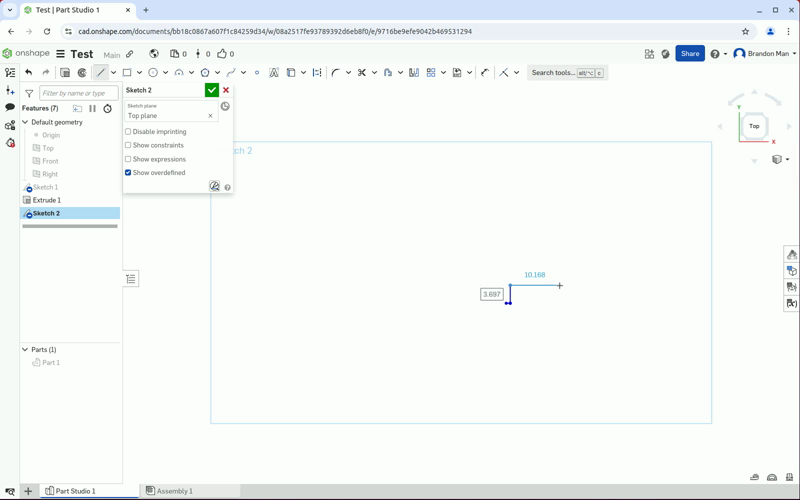
click(559, 285)
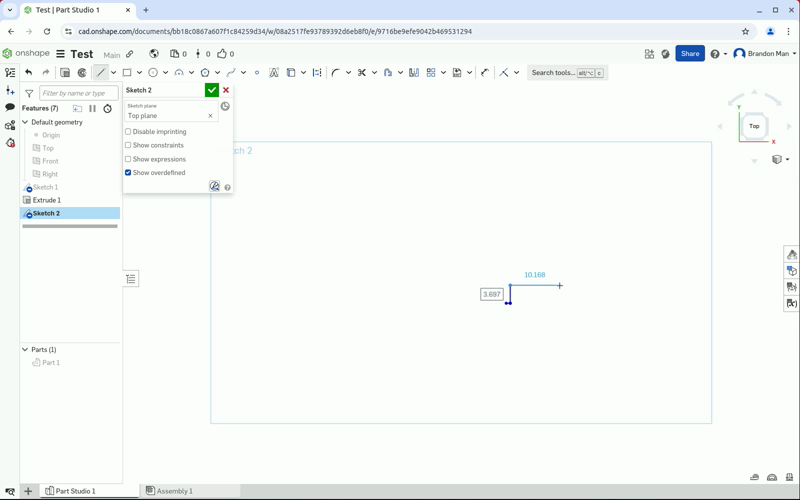
key_up(shift)
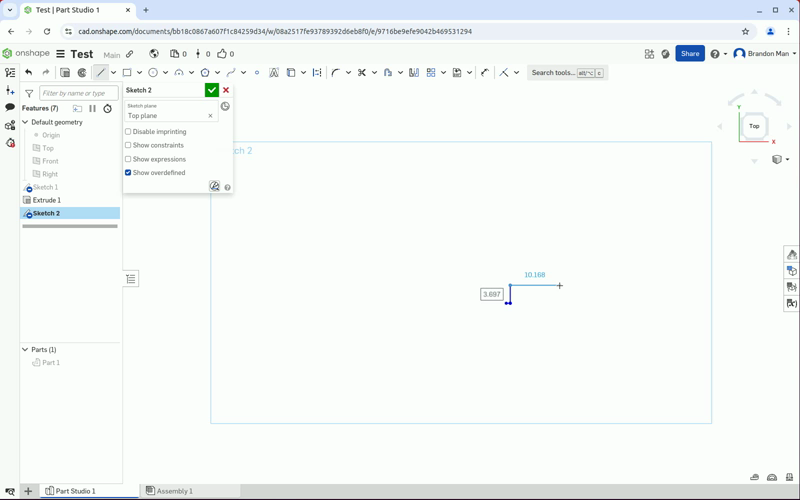
key_down(shift)
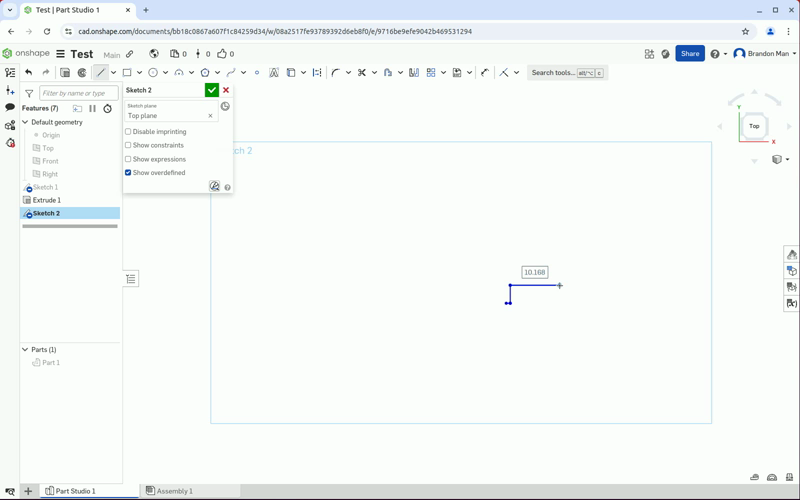
mouse_move(589, 285)
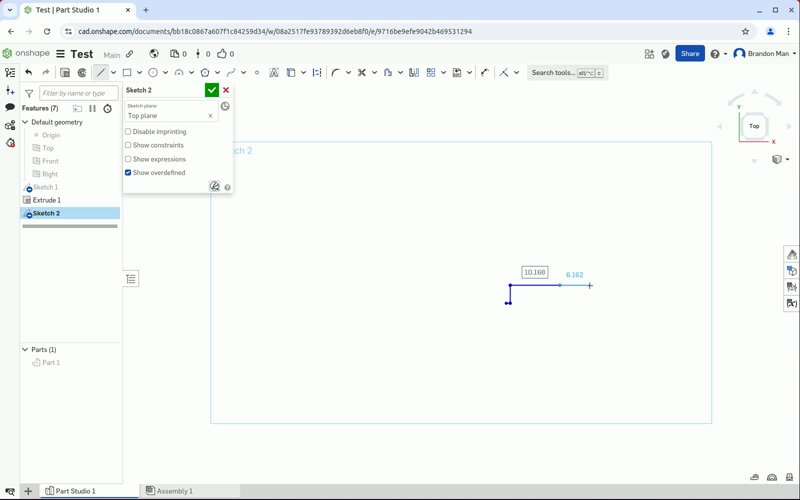
mouse_move(559, 282)
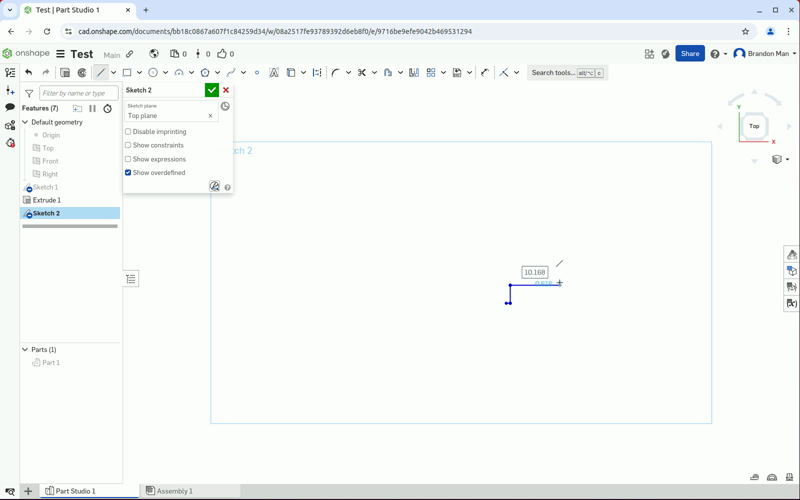
scroll(6)
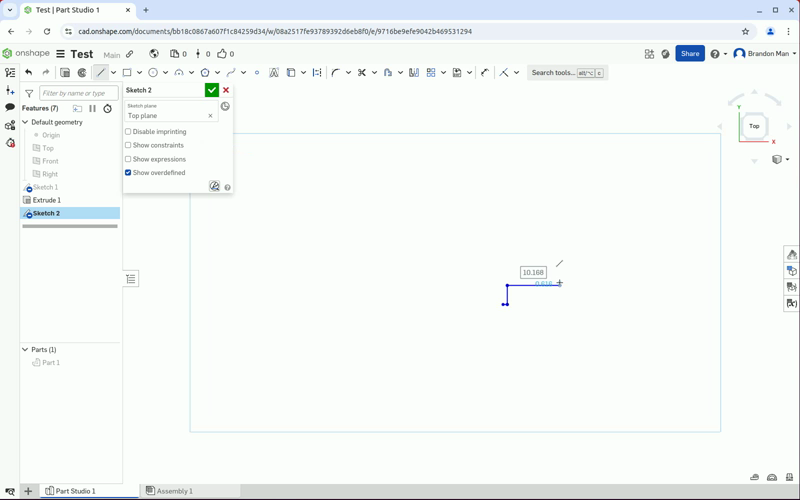
scroll(6)
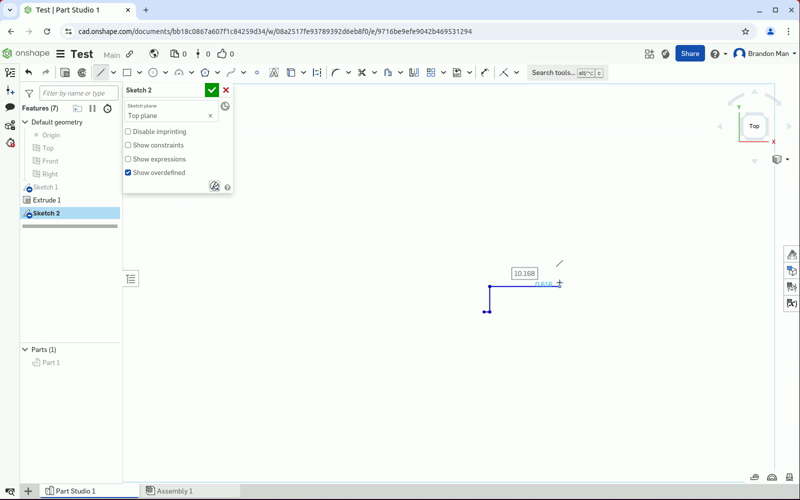
scroll(6)
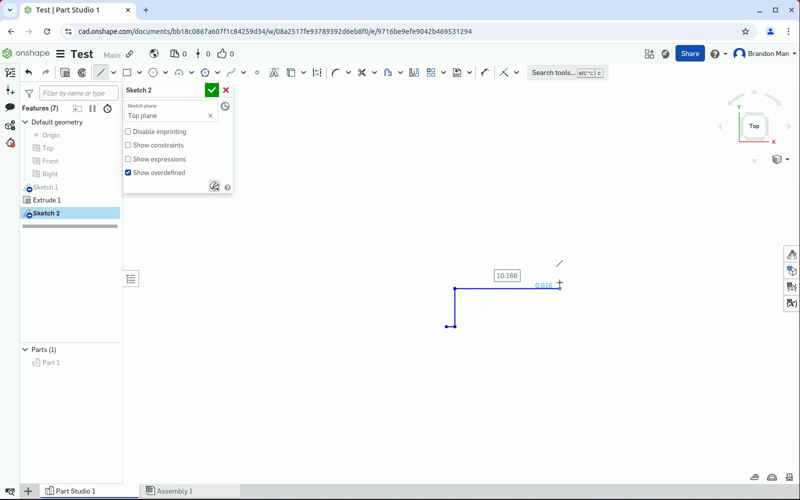
scroll(6)
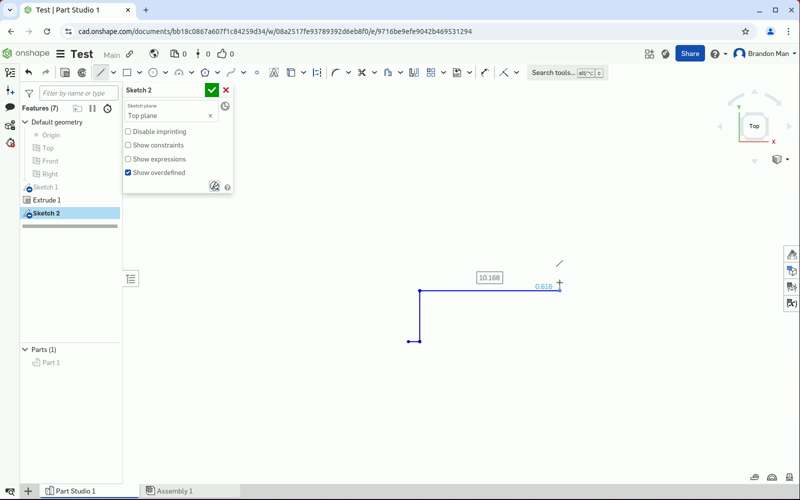
scroll(6)
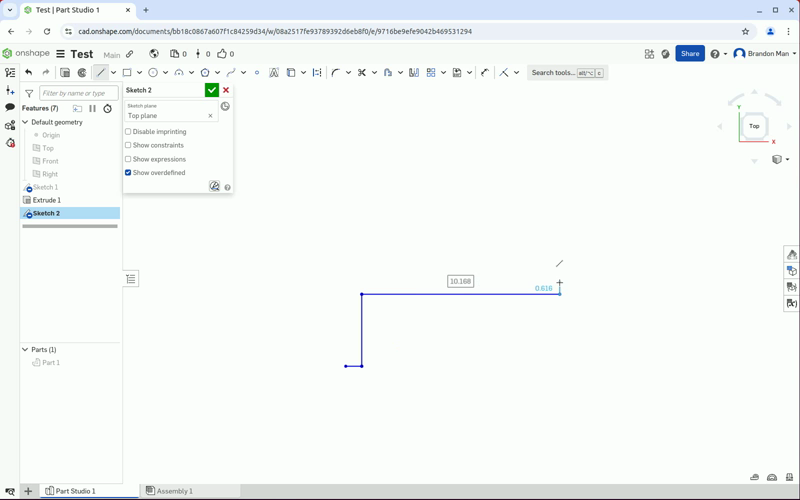
scroll(6)
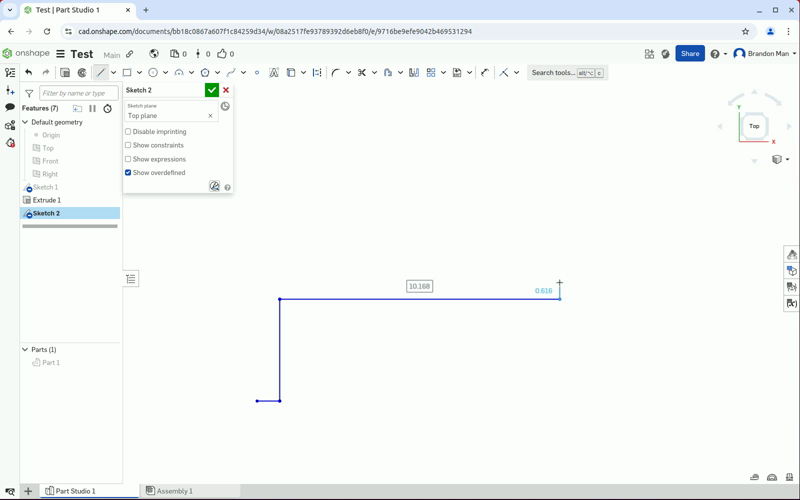
scroll(6)
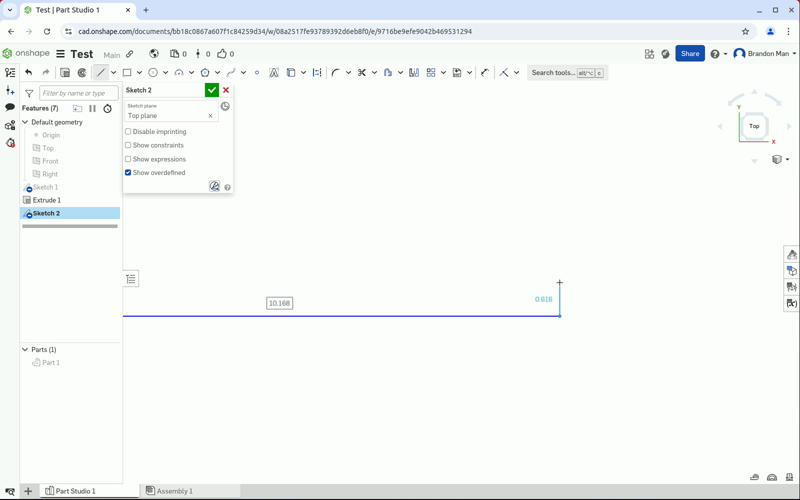
click(559, 282)
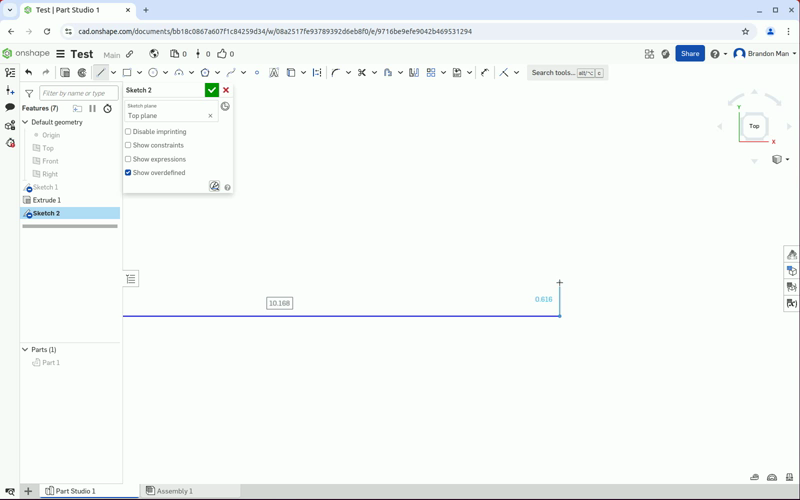
scroll(-6)
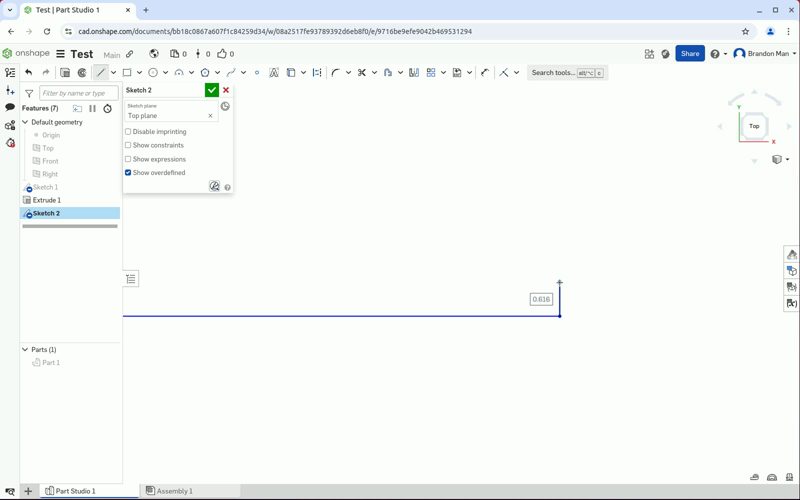
scroll(-6)
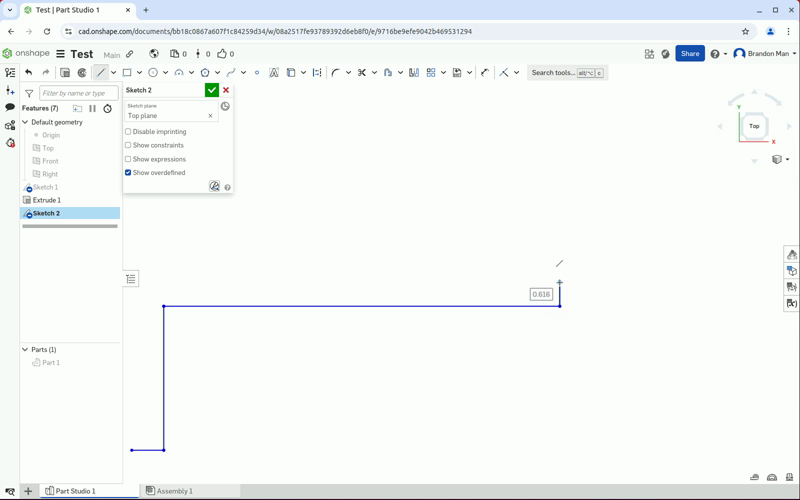
scroll(-6)
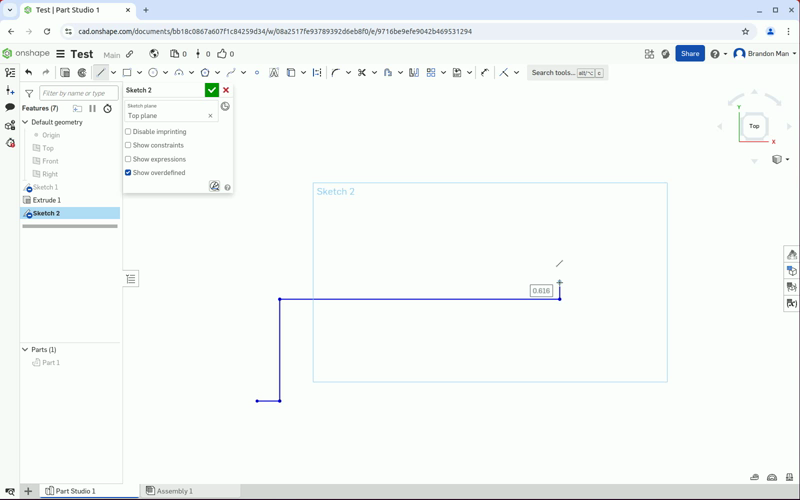
scroll(-6)
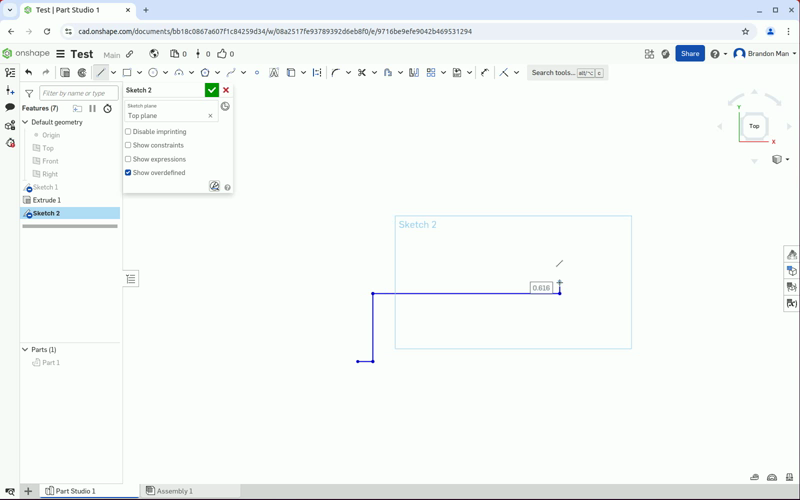
scroll(-6)
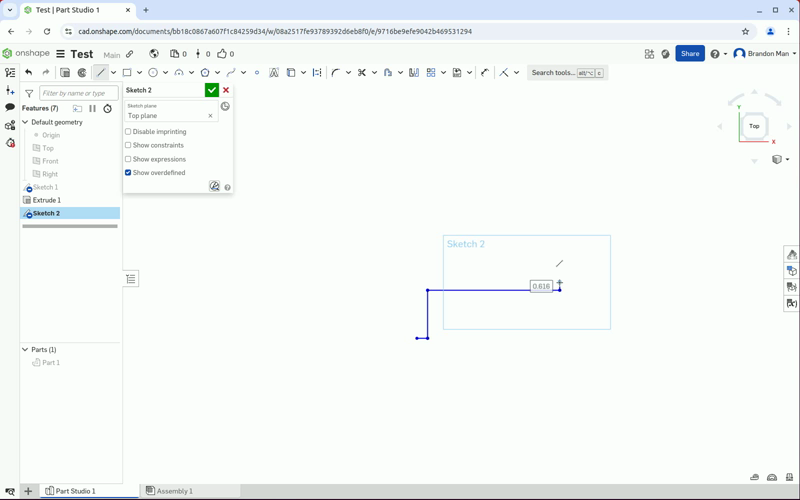
scroll(-6)
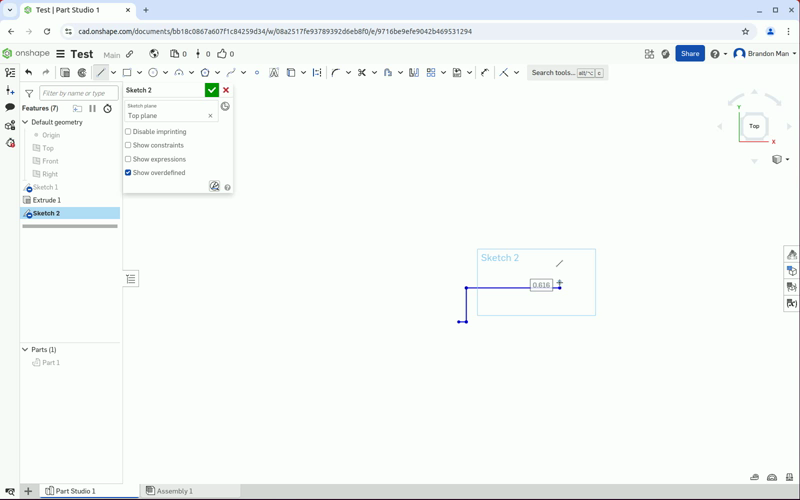
scroll(-6)
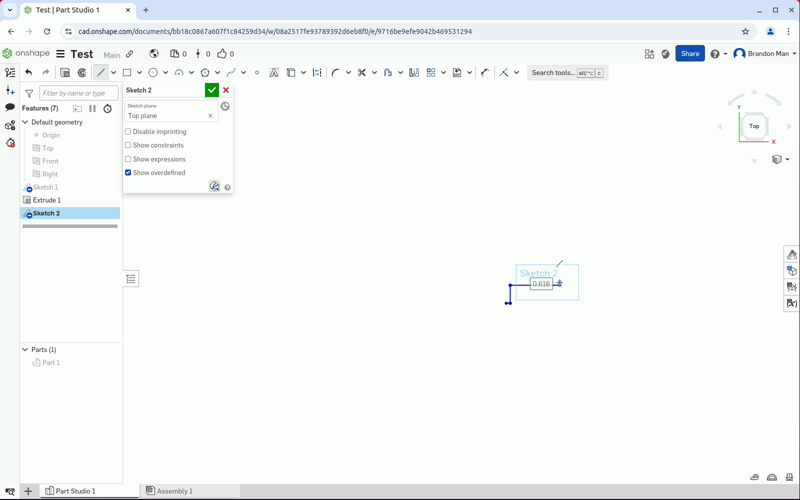
key_up(shift)
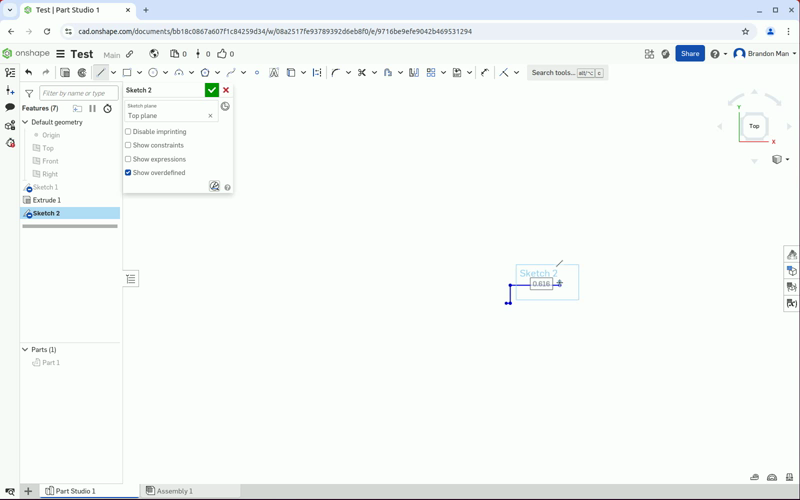
key_down(shift)
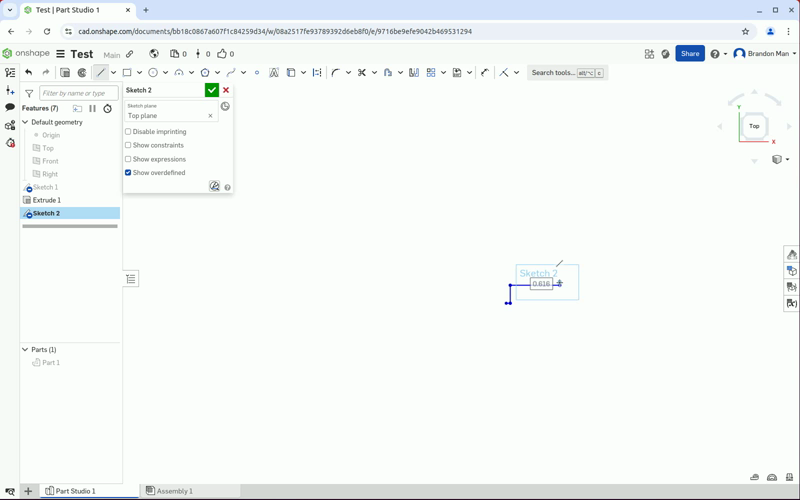
mouse_move(589, 282)
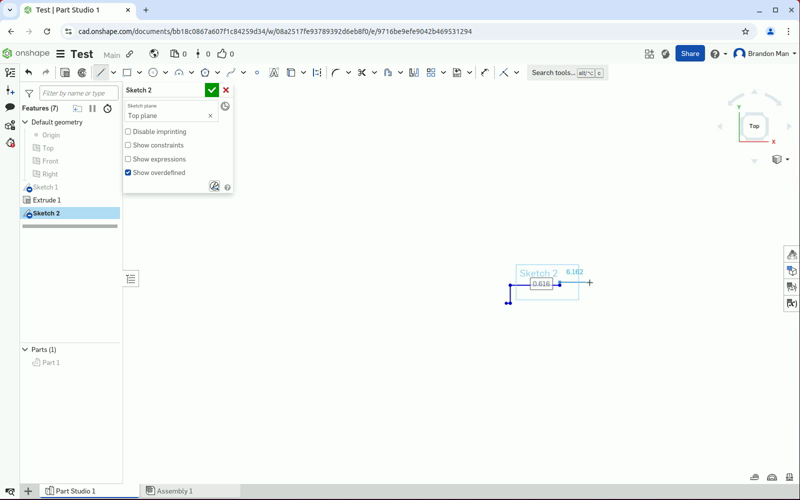
mouse_move(506, 282)
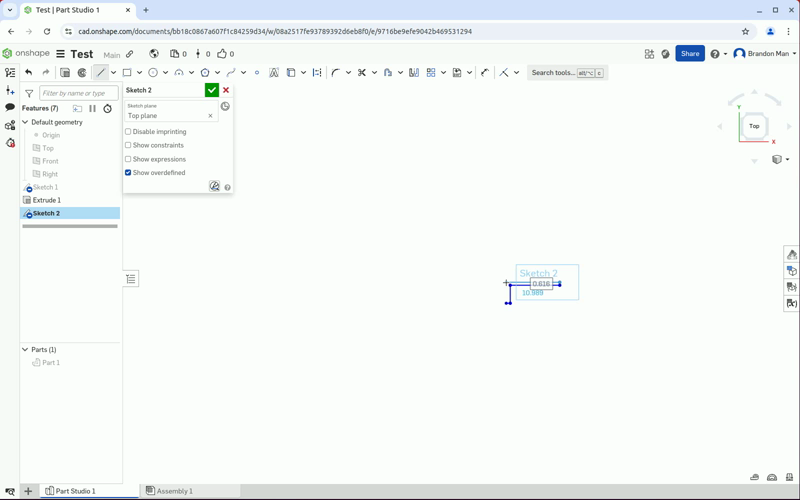
click(506, 282)
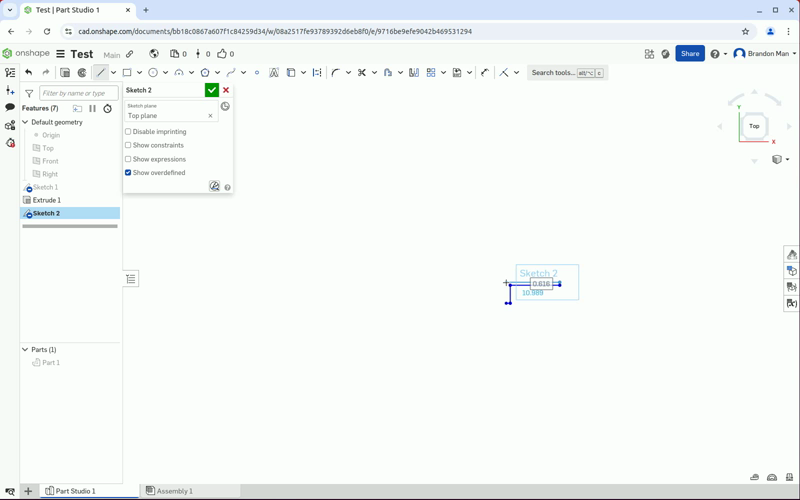
key_up(shift)
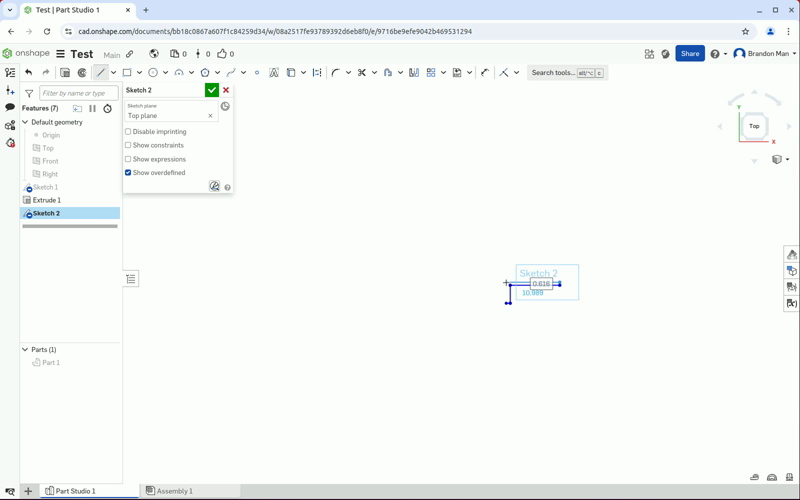
mouse_move(536, 282)
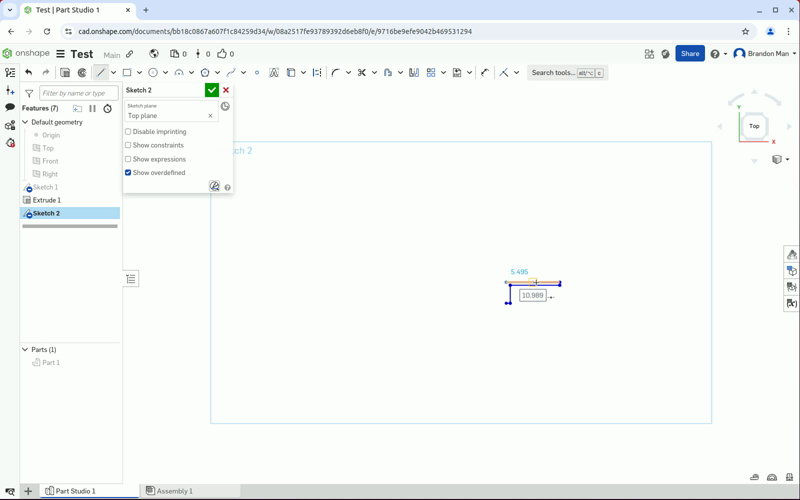
key_down(shift)
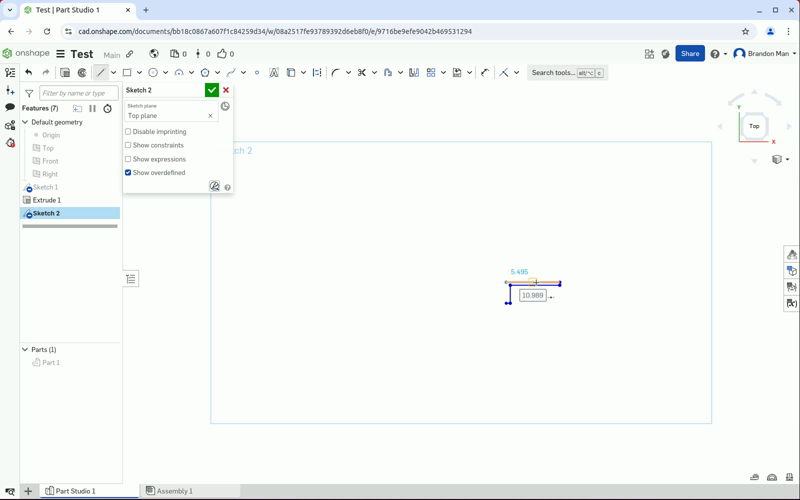
mouse_move(506, 303)
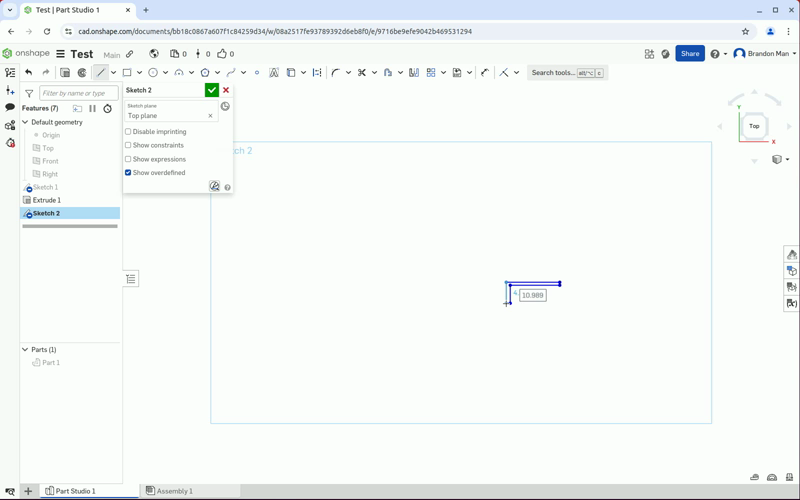
scroll(6)
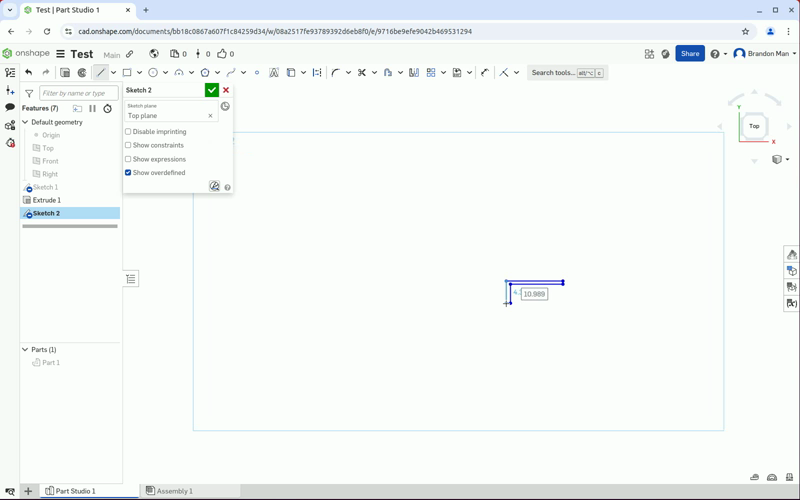
scroll(6)
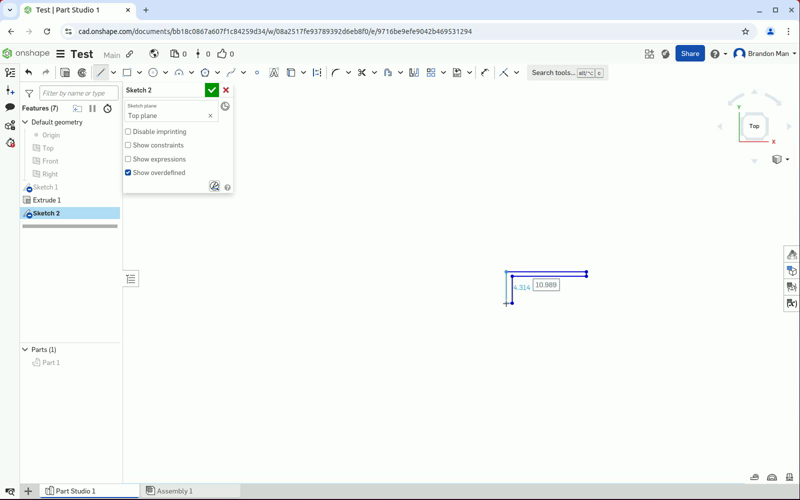
scroll(6)
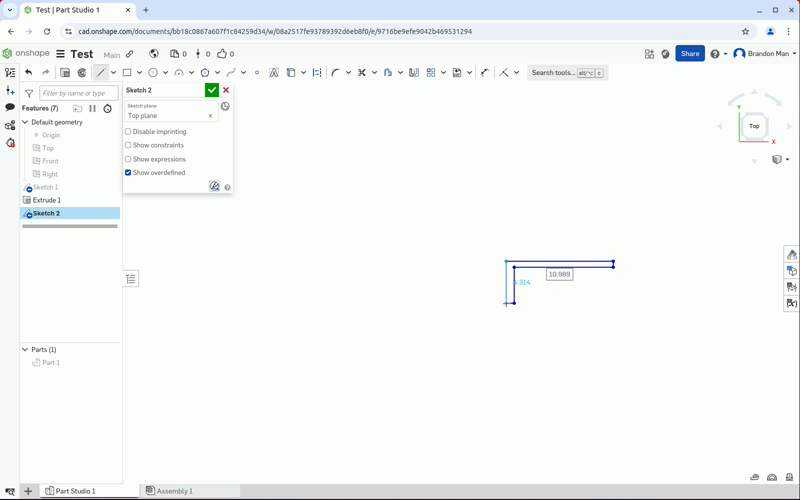
scroll(6)
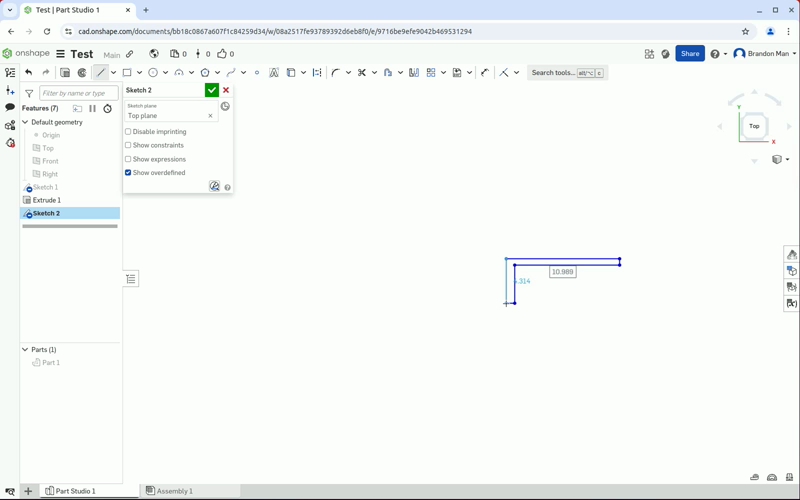
scroll(6)
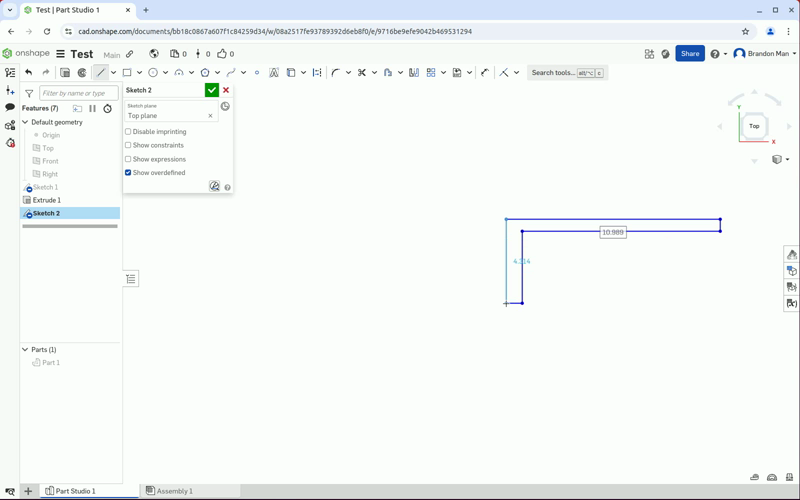
scroll(6)
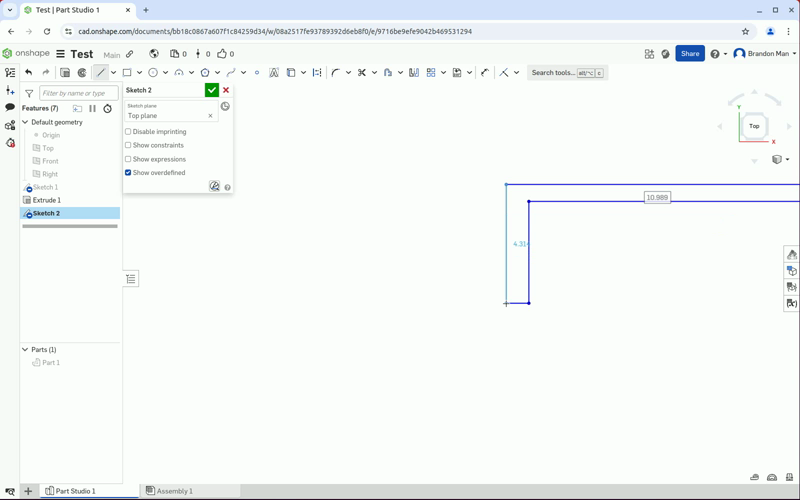
scroll(6)
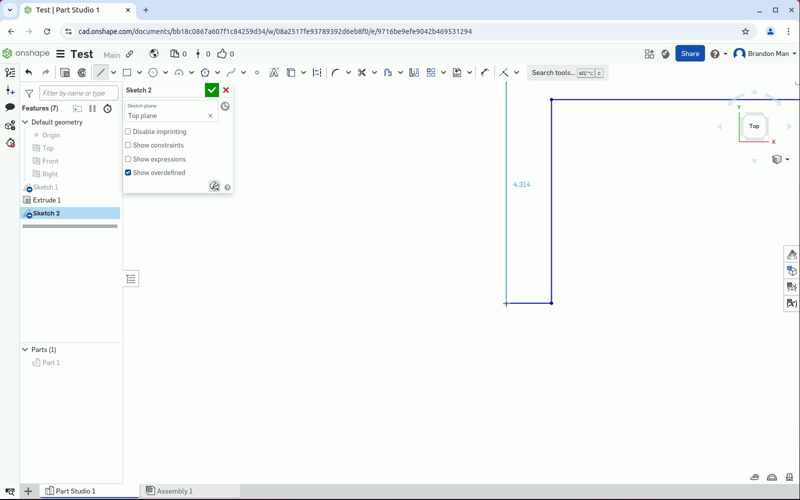
key_up(shift)
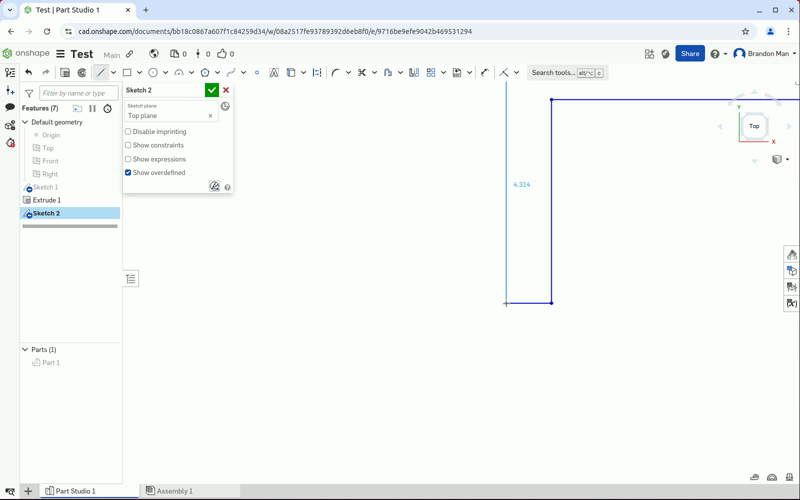
click(506, 303)
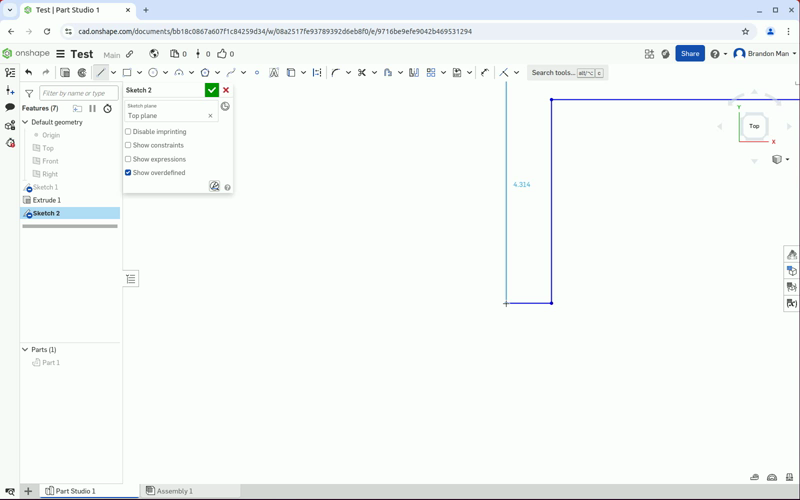
scroll(-6)
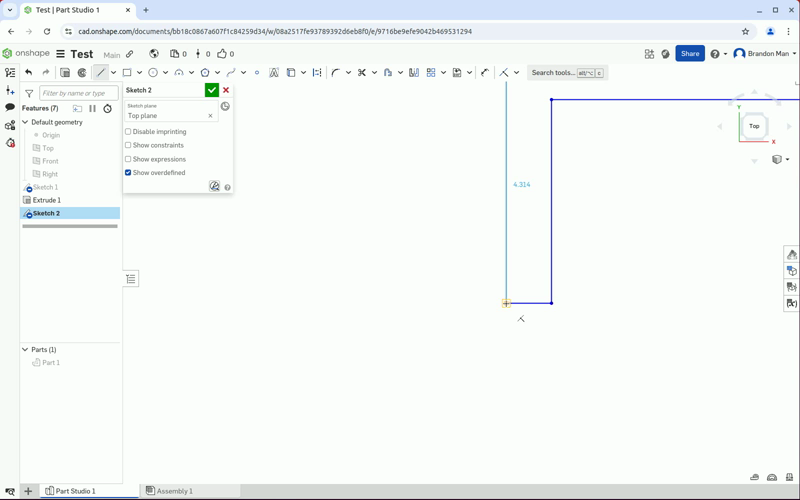
scroll(-6)
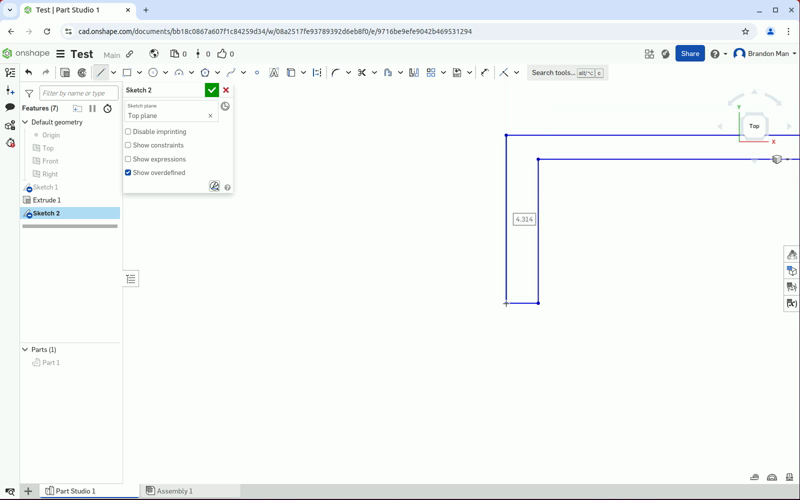
scroll(-6)
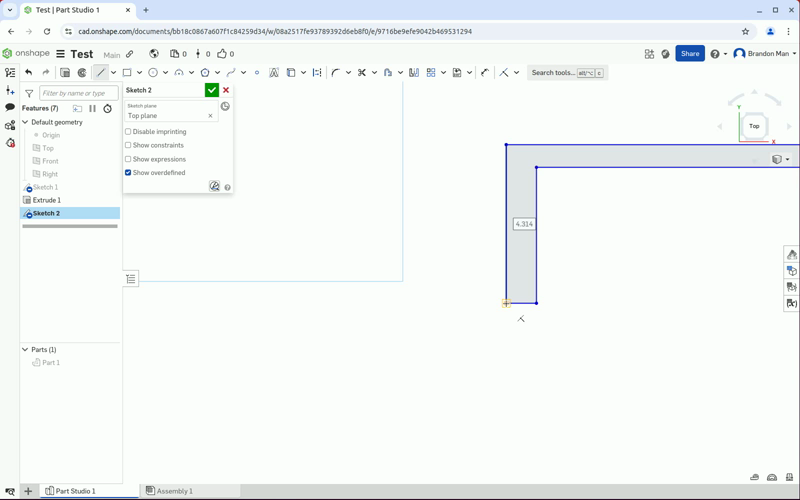
scroll(-6)
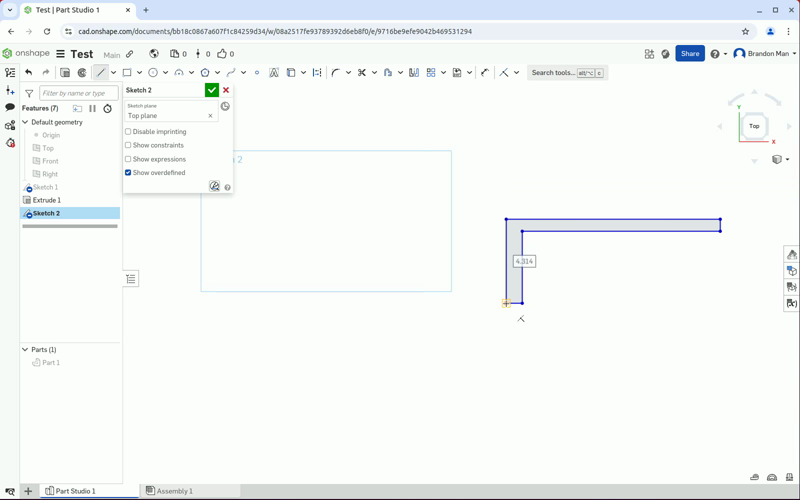
scroll(-6)
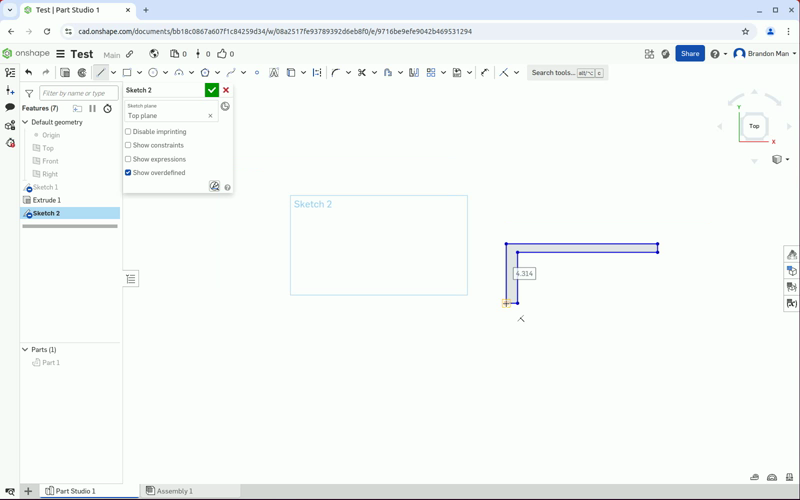
scroll(-6)
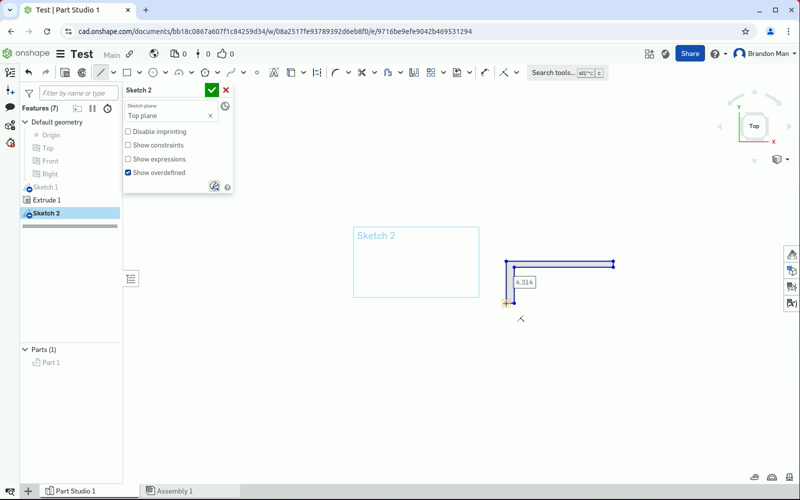
scroll(-6)
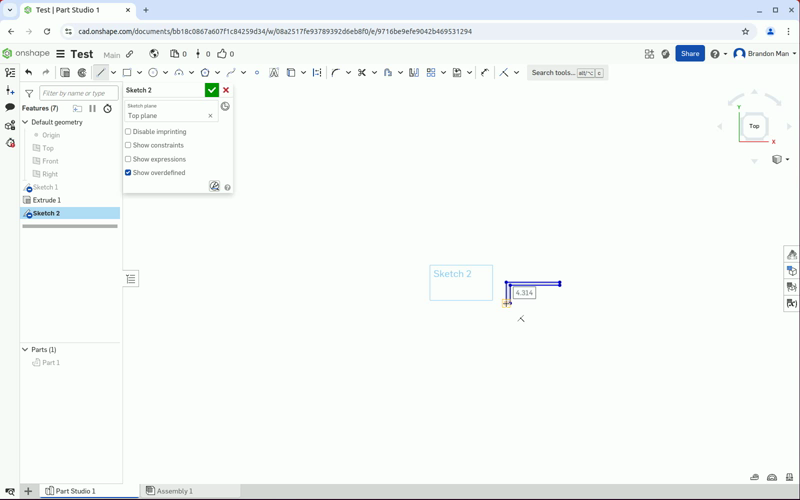
key(esc)
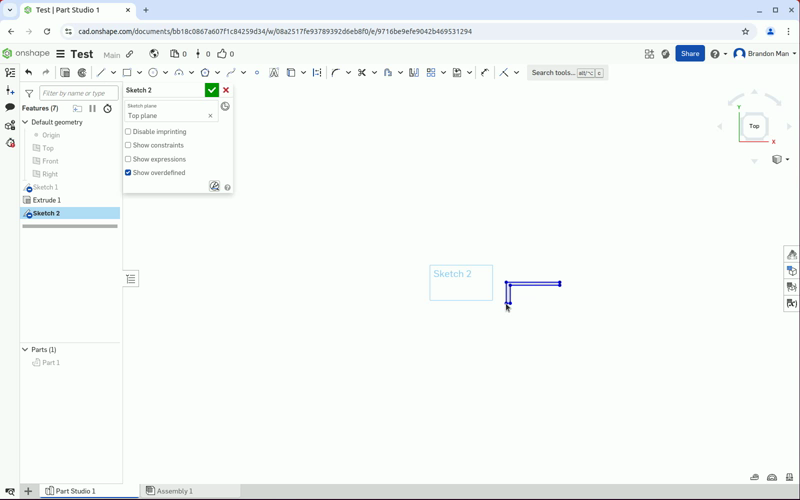
mouse_move(519, 284)
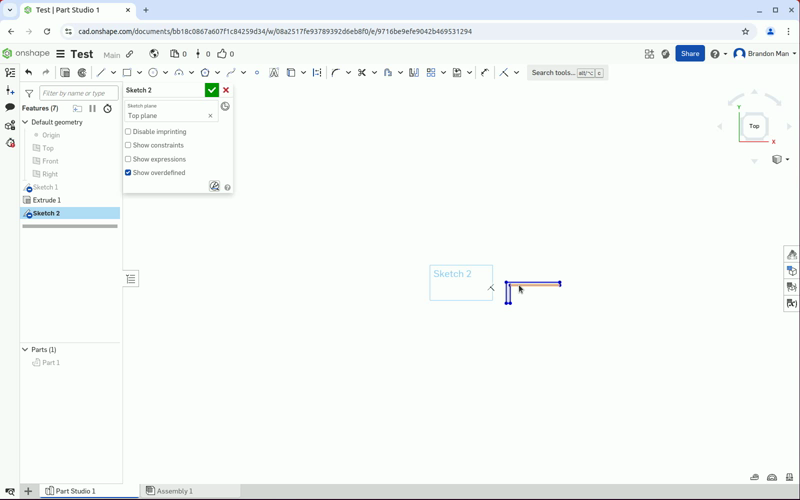
scroll(6)
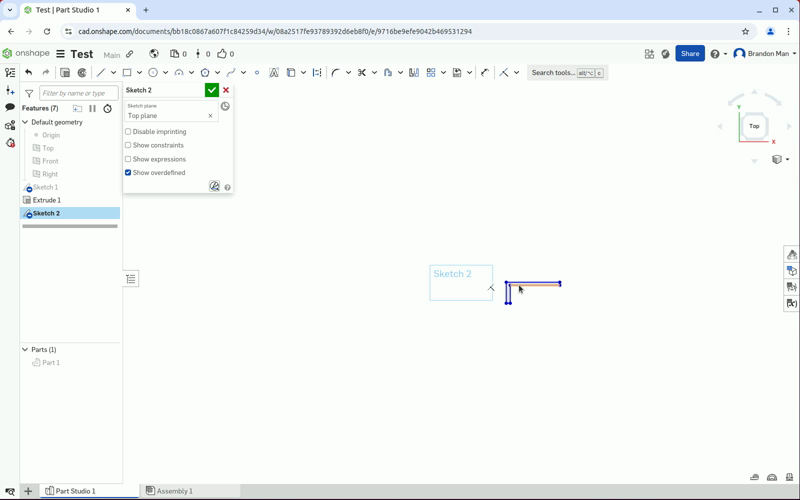
scroll(6)
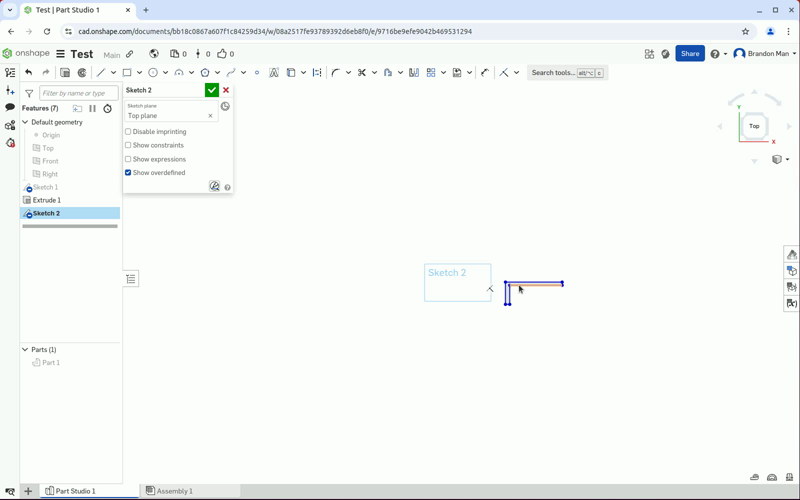
scroll(6)
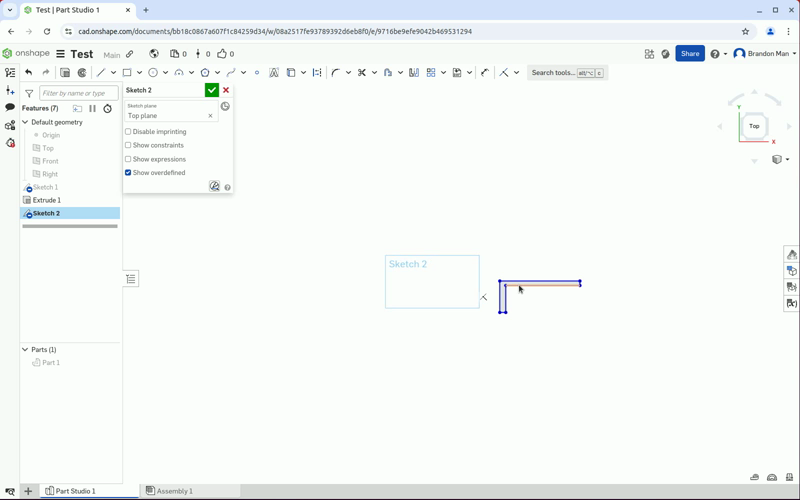
scroll(6)
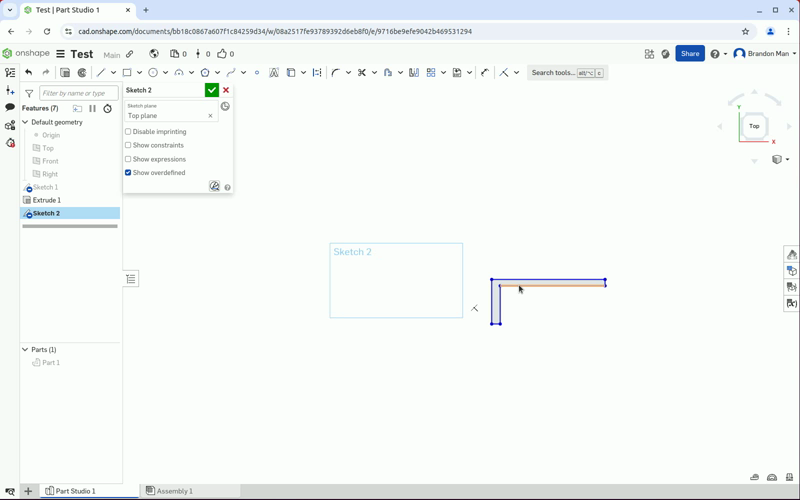
scroll(6)
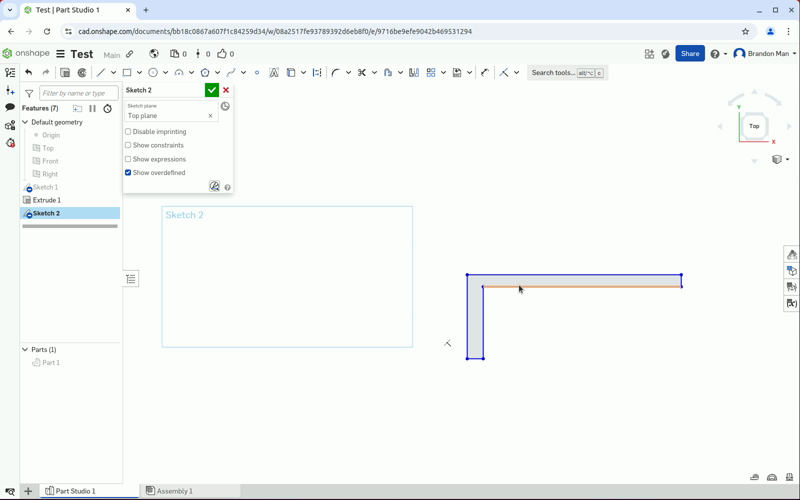
scroll(6)
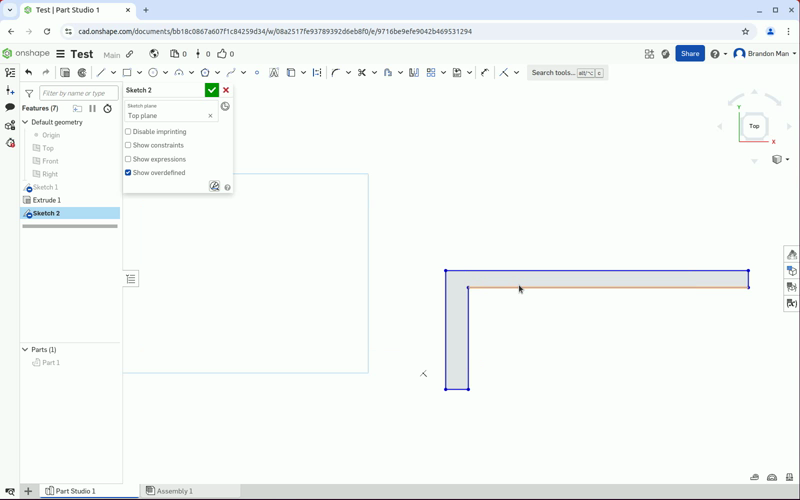
scroll(6)
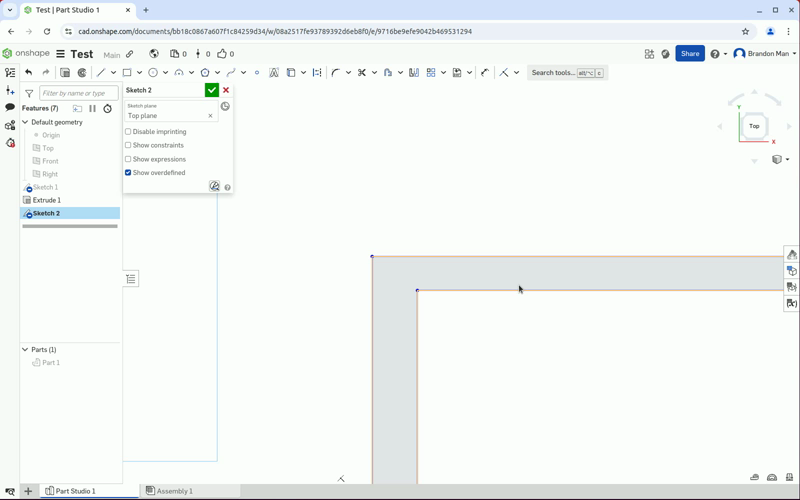
click(519, 284)
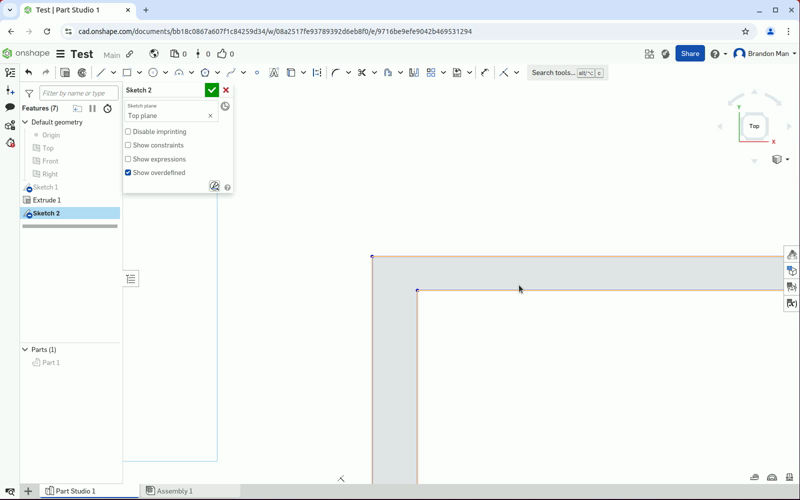
scroll(-6)
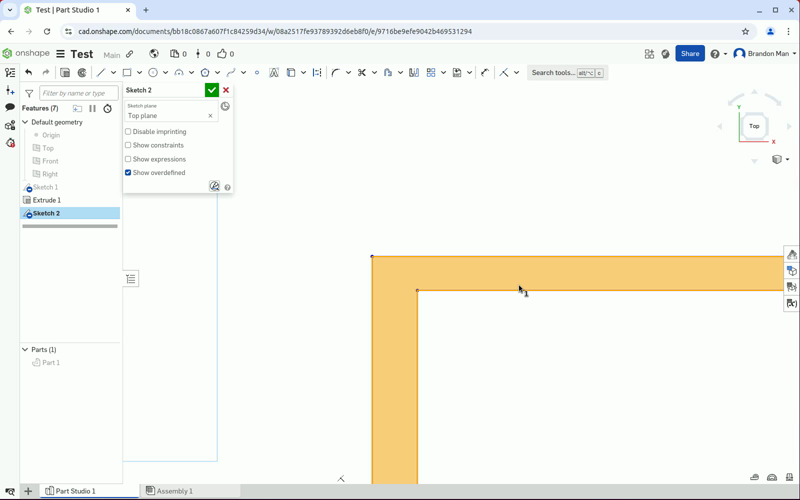
scroll(-6)
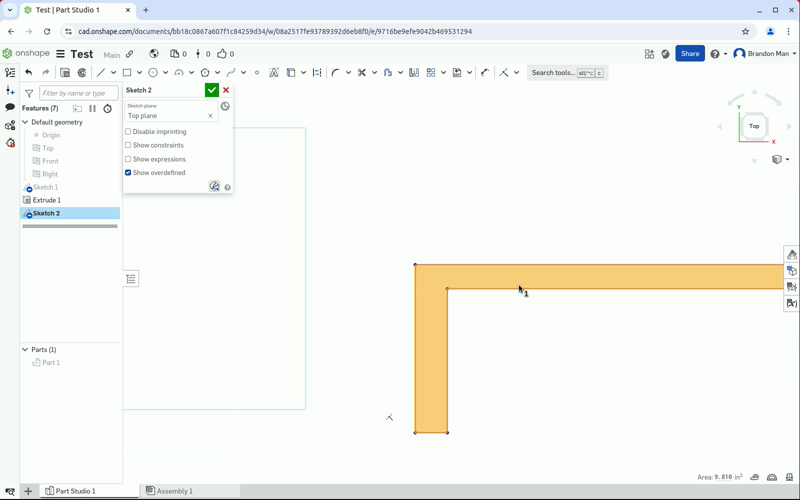
scroll(-6)
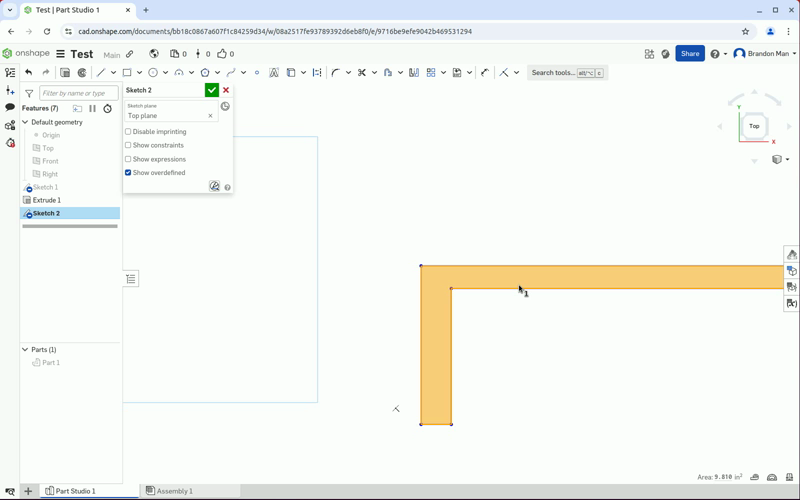
scroll(-6)
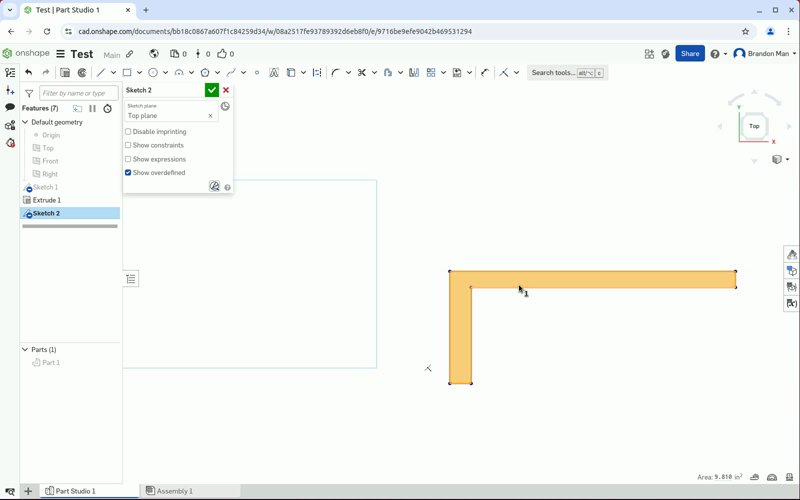
scroll(-6)
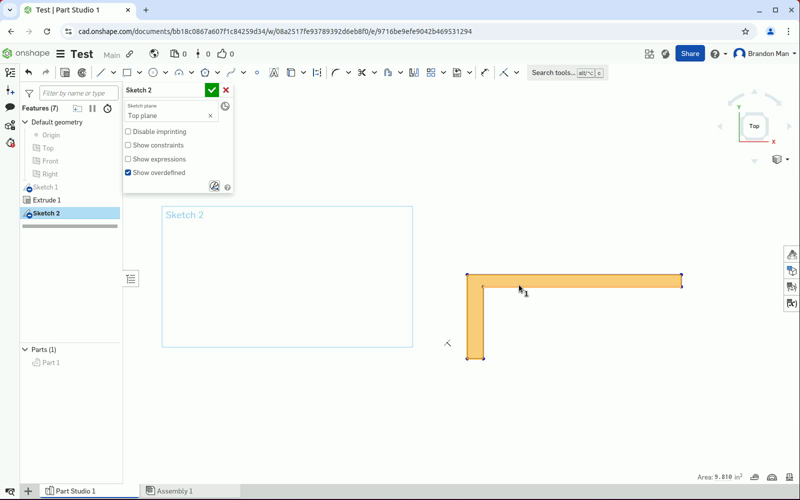
scroll(-6)
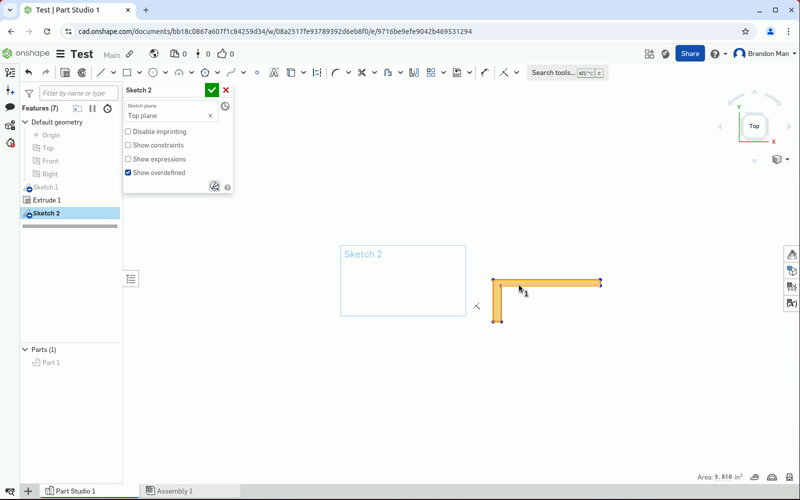
scroll(-6)
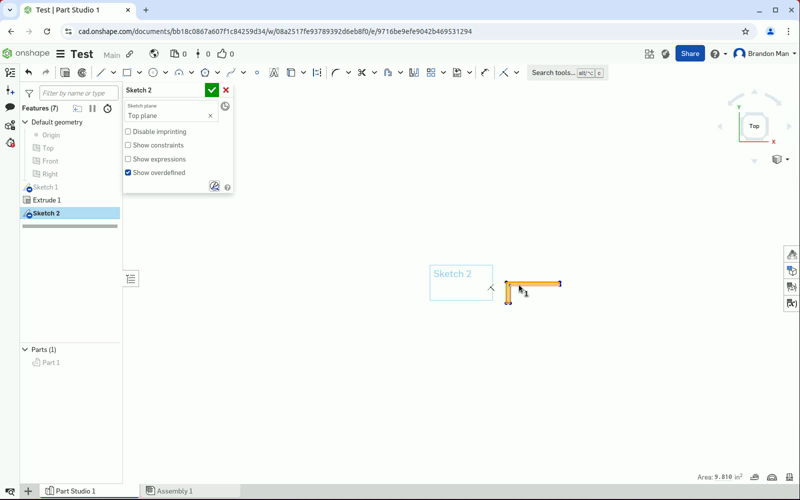
mouse_move(73, 352)
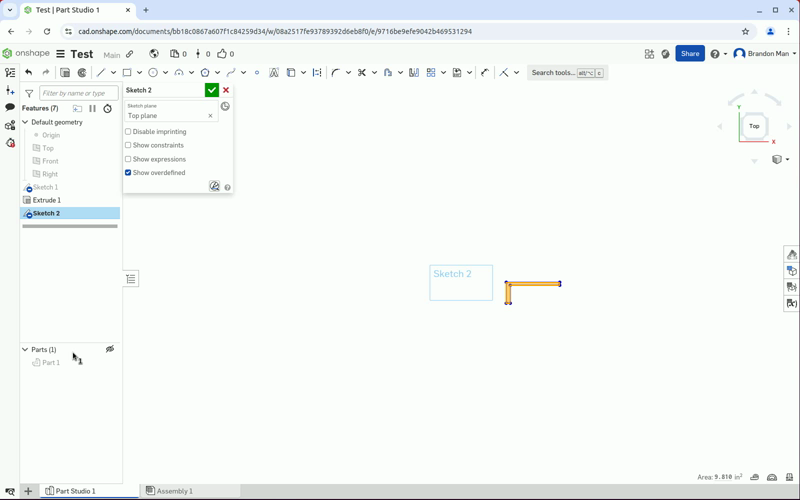
key(shift+y)
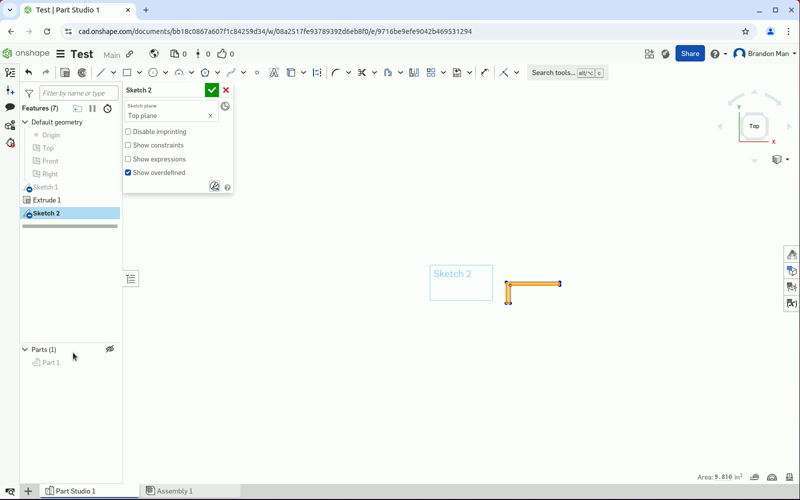
key(shift+e)
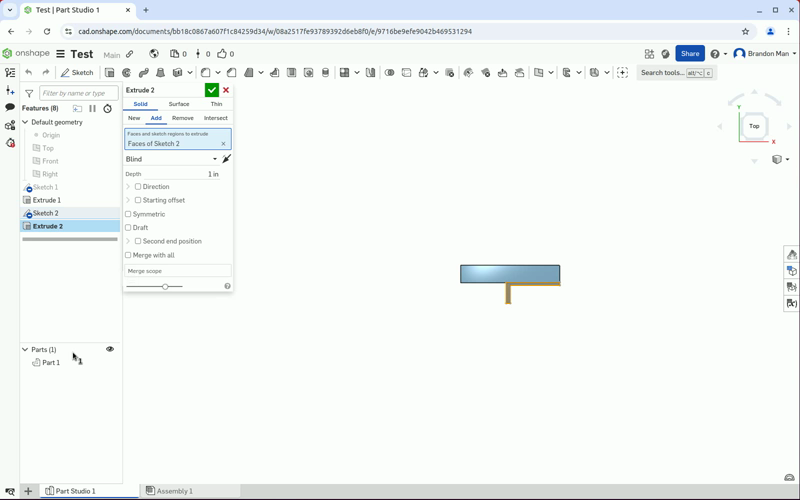
mouse_move(143, 106)
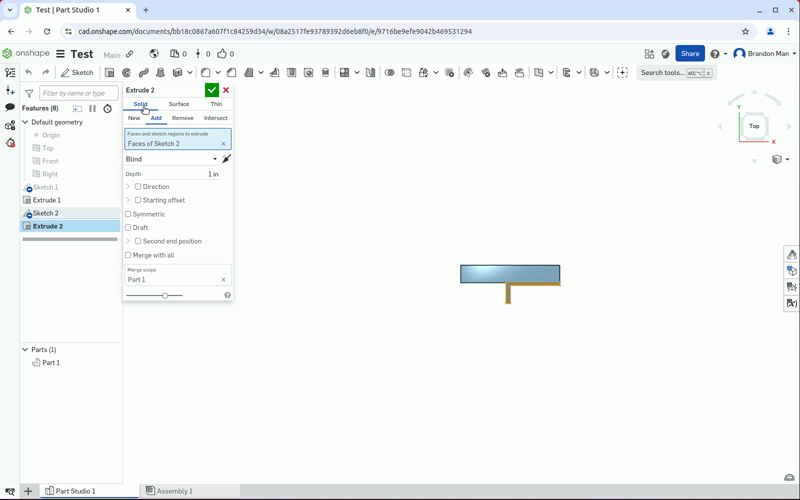
click(143, 106)
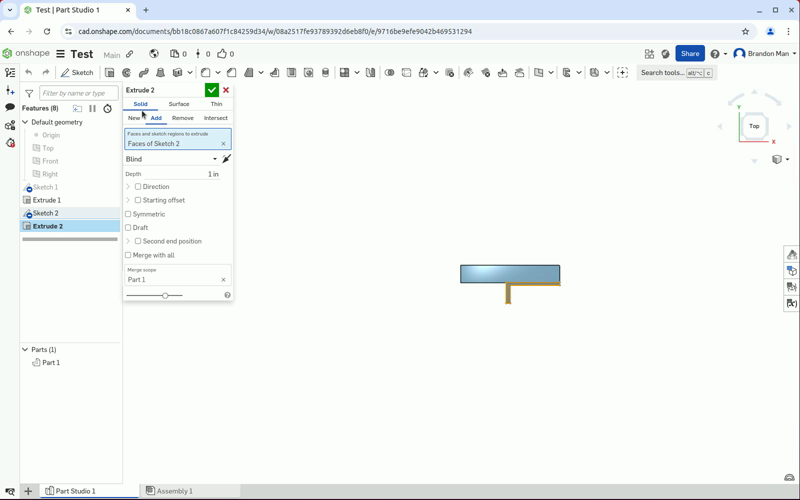
mouse_move(137, 120)
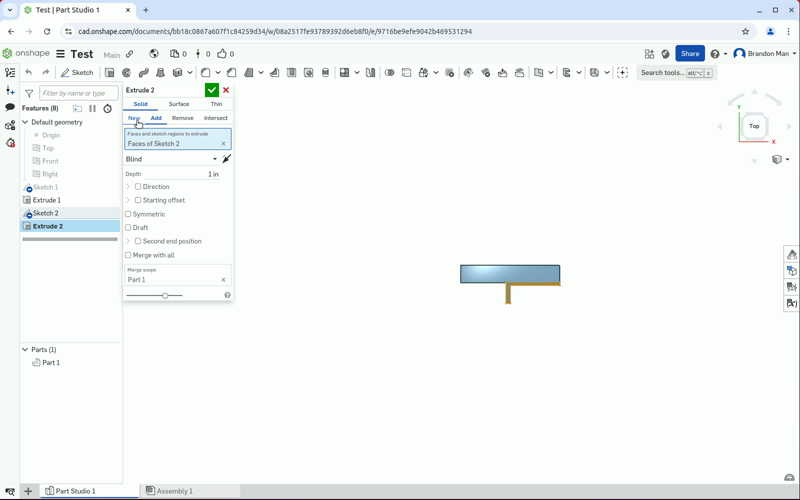
click(137, 120)
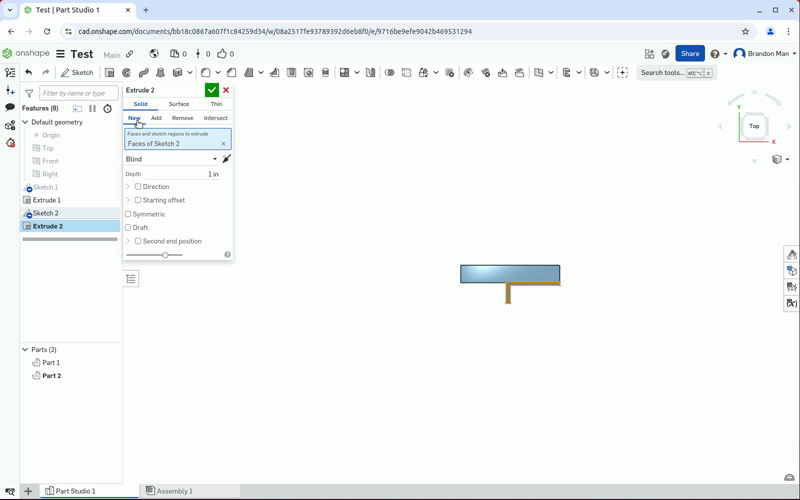
key(tab, 4)
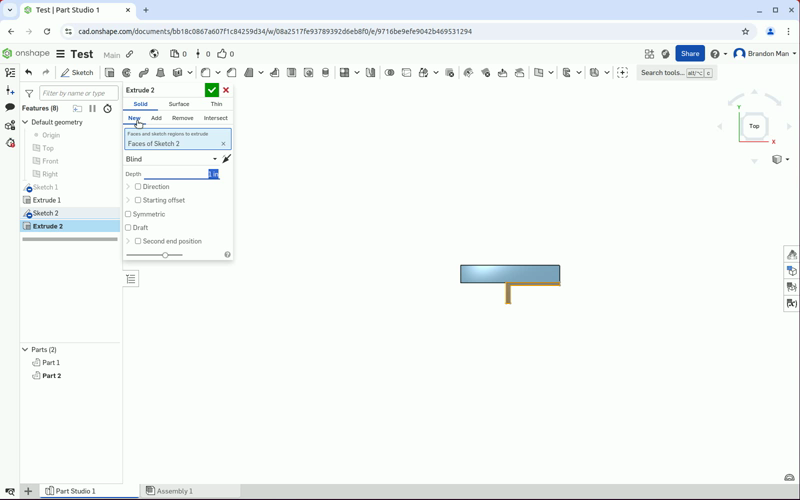
text(23.108)
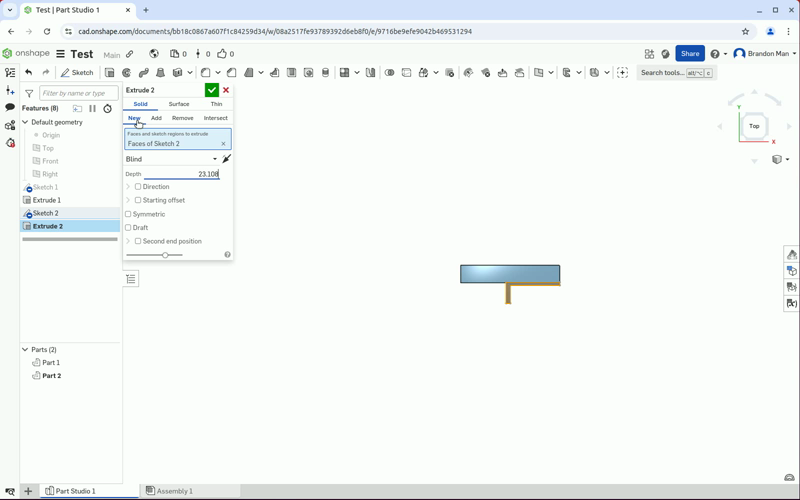
key(enter)
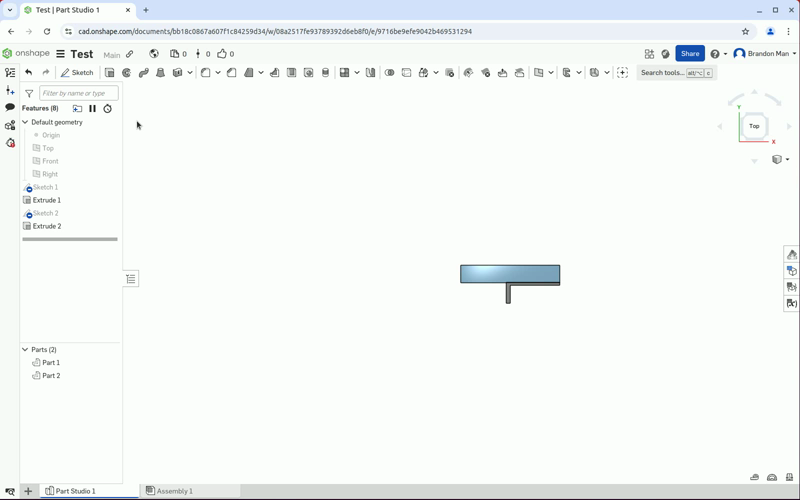
key(shift+h)
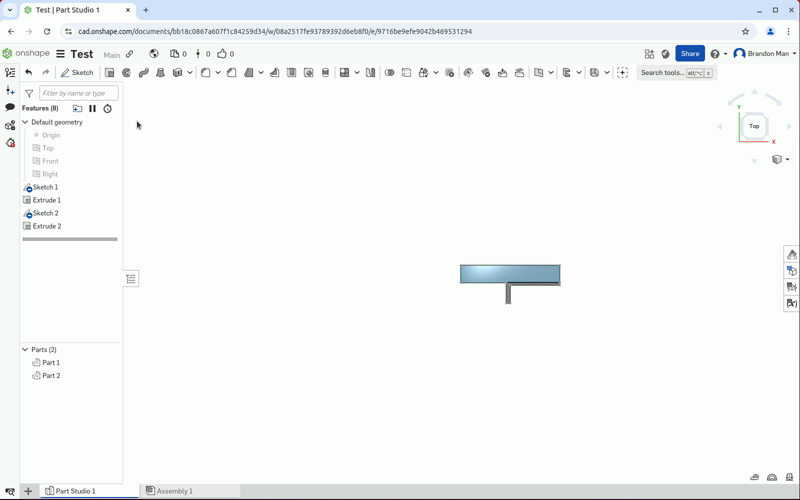
key(shift+h)
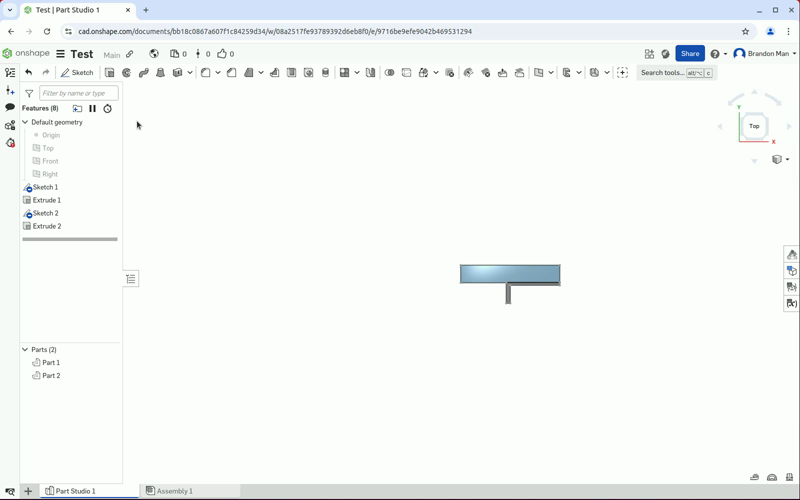
key(shift+7)
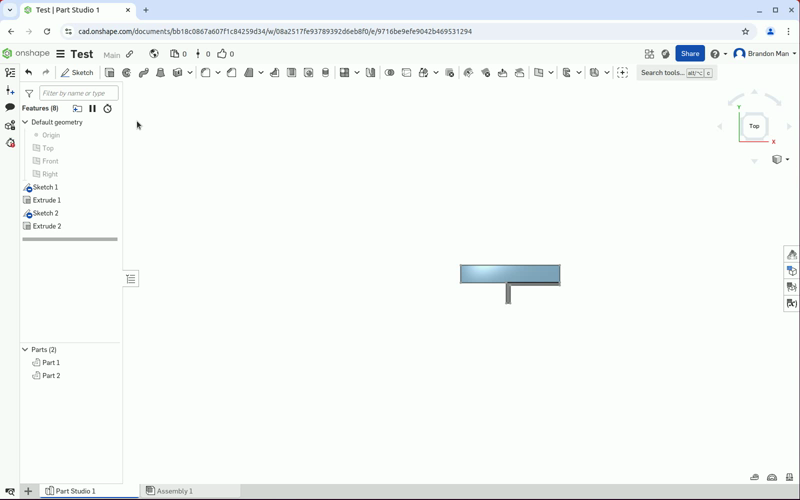
key(up, 3)
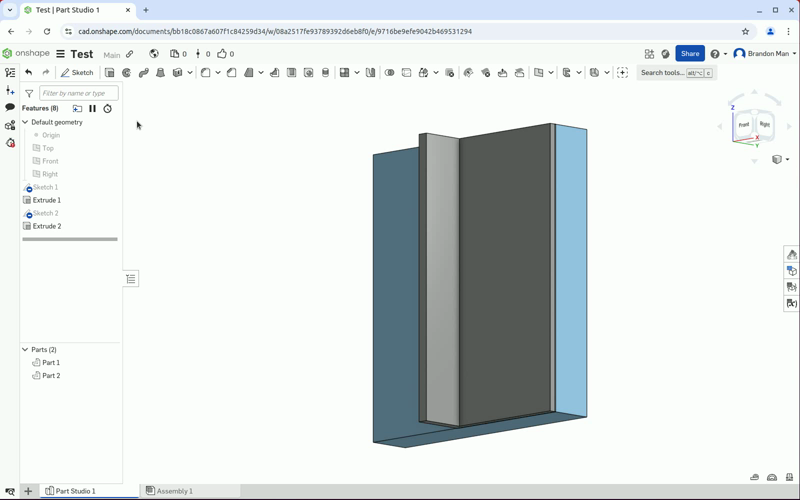
key(left, 3)
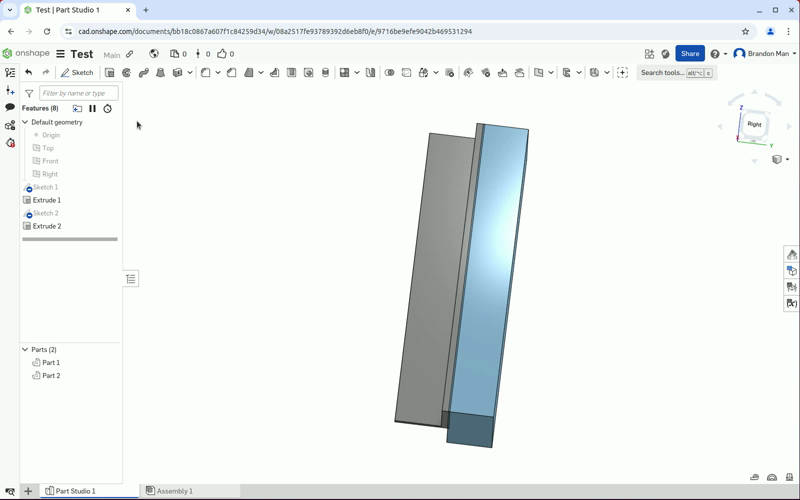
key(right, 3)
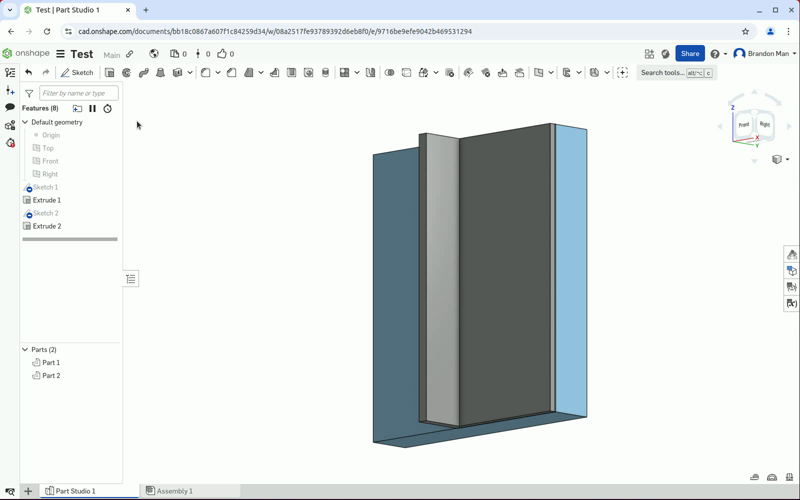
key(down, 3)
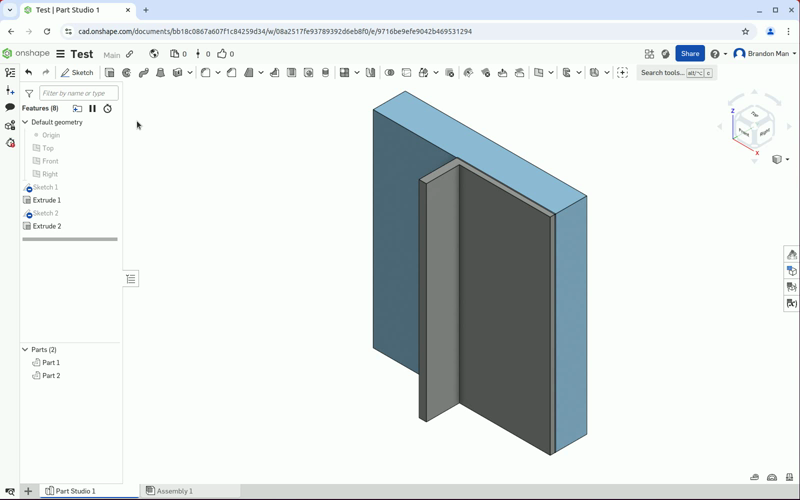
mouse_move(73, 189)
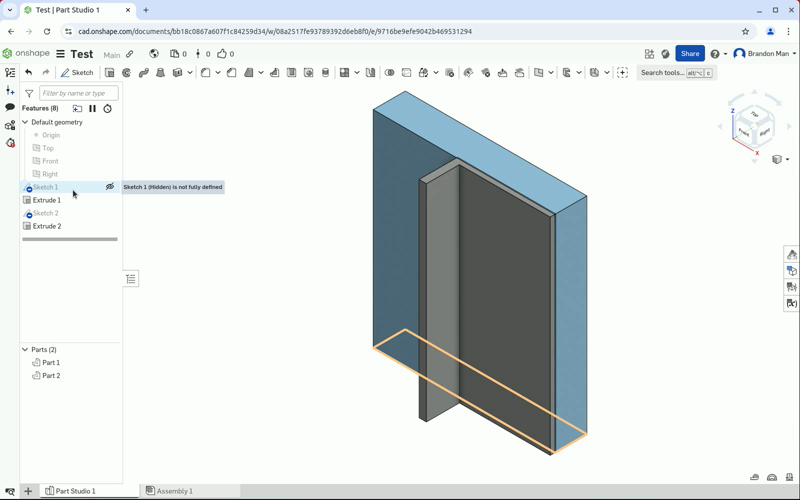
click(73, 189)